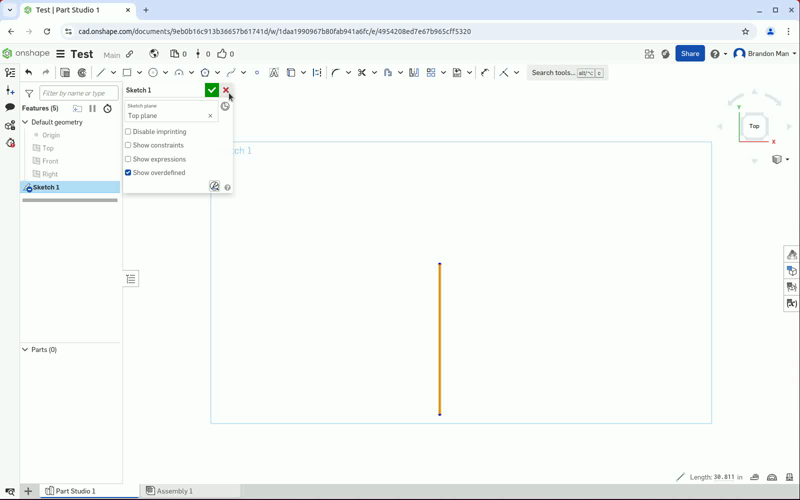
key(shift+h)
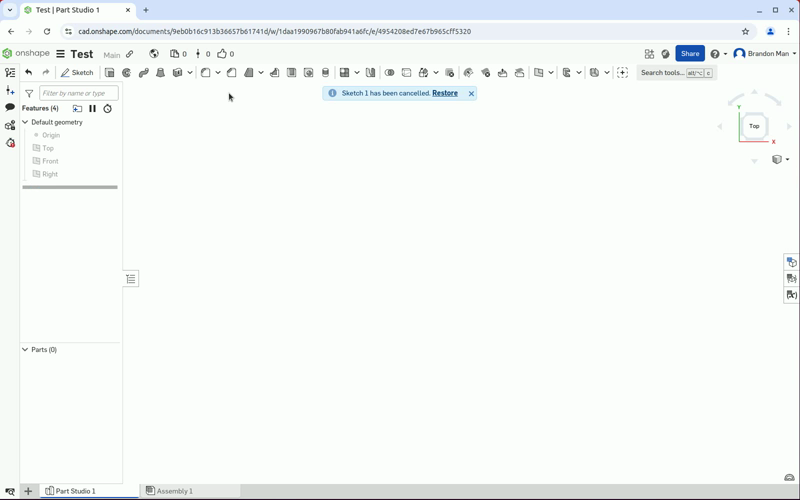
mouse_move(73, 352)
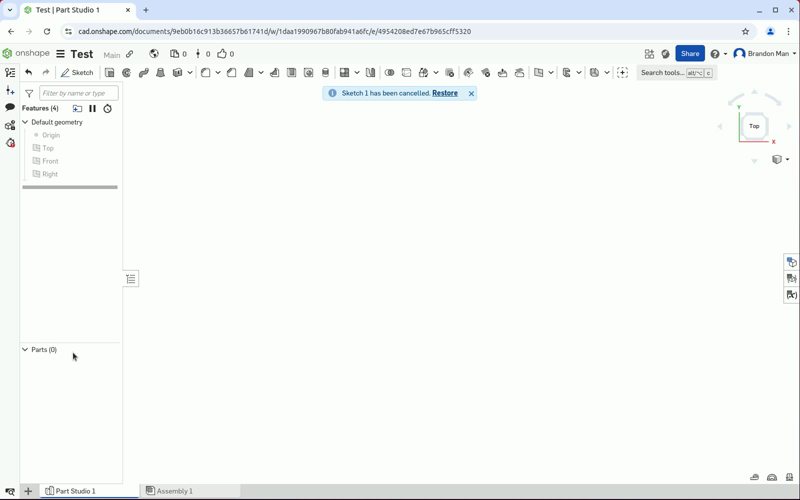
key(y)
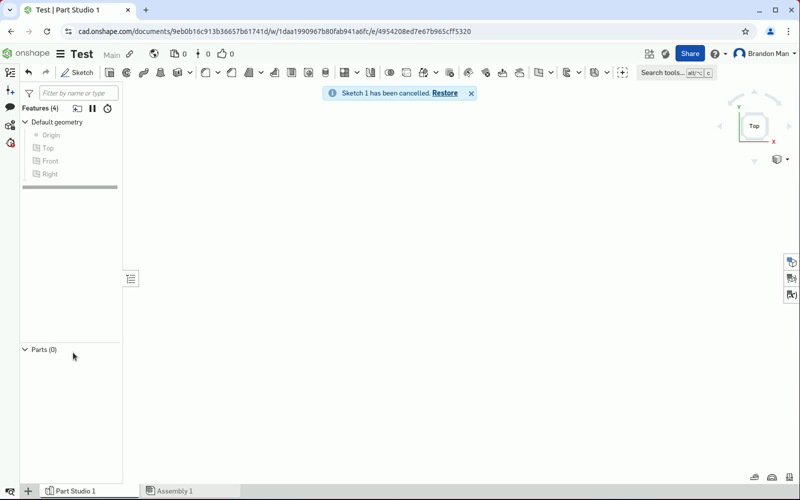
key(shift+p)
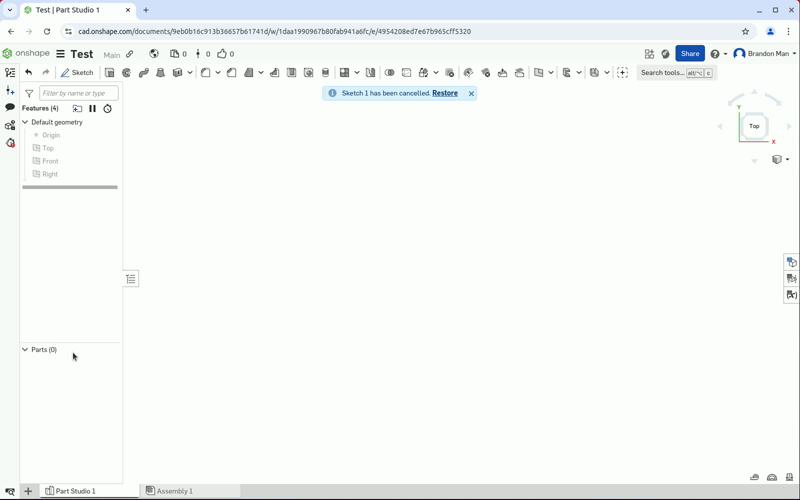
key(space)
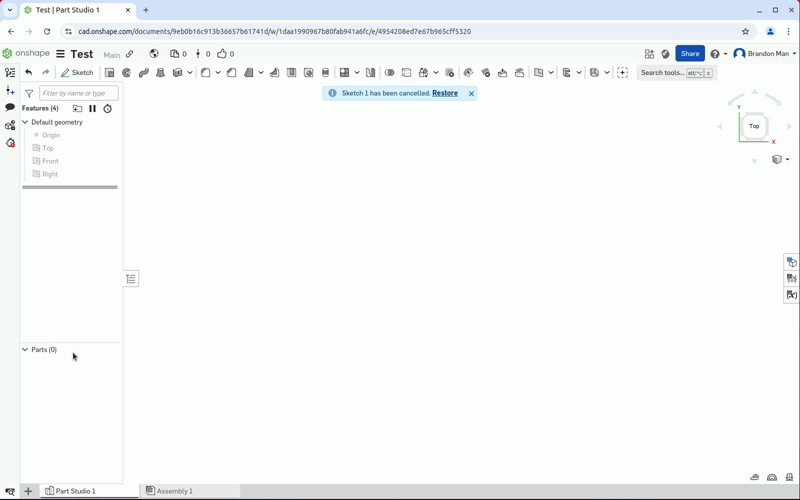
key_down(shift)
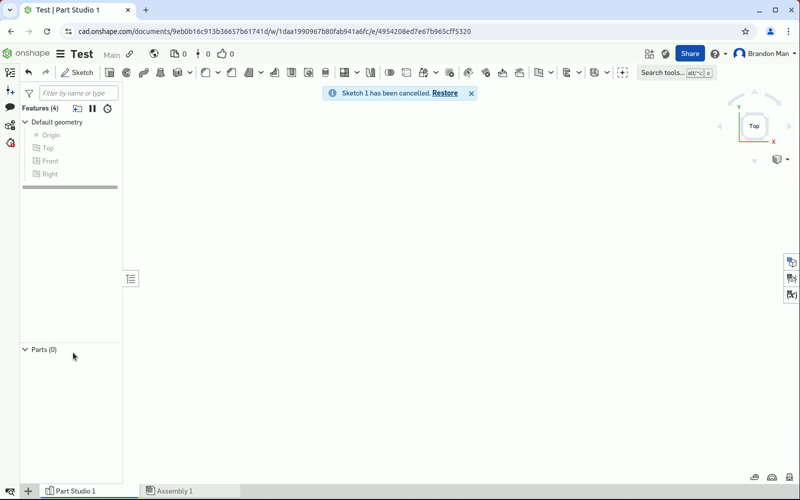
key(up)
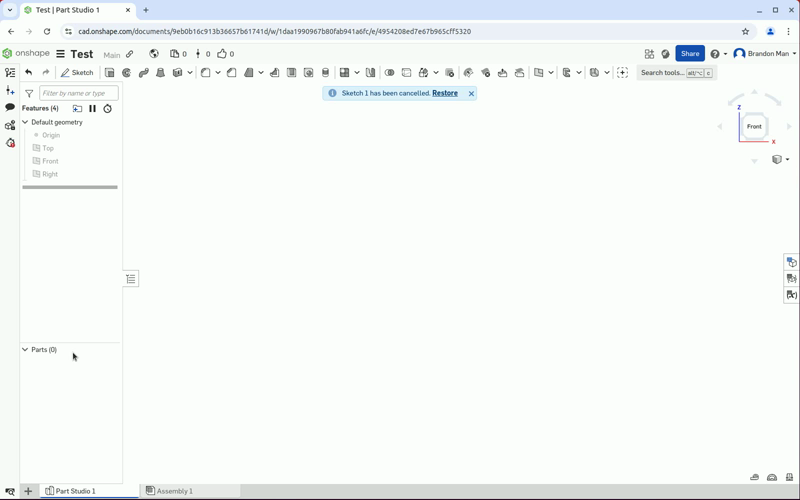
key_up(shift)
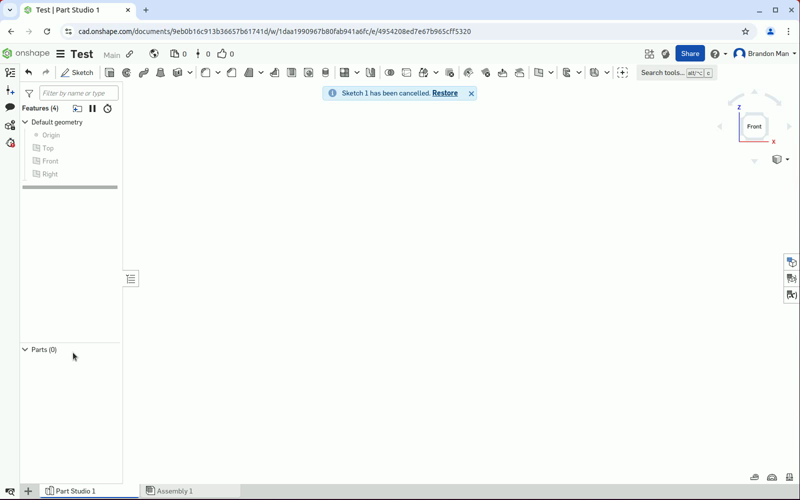
mouse_move(73, 352)
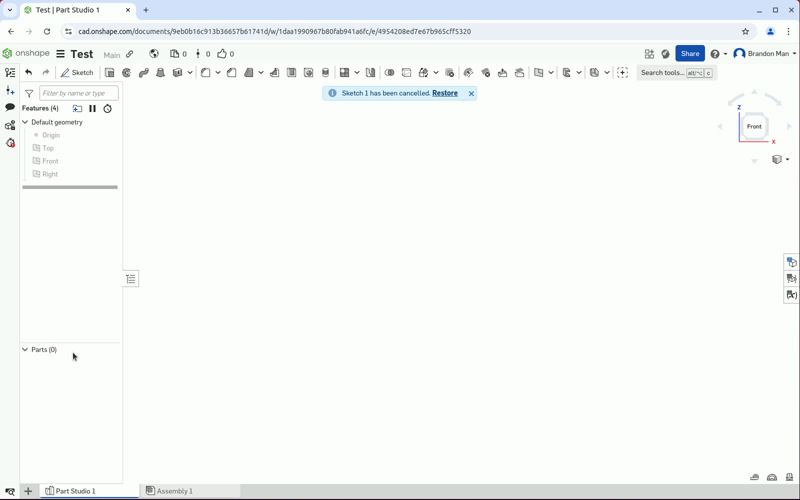
key(shift+y)
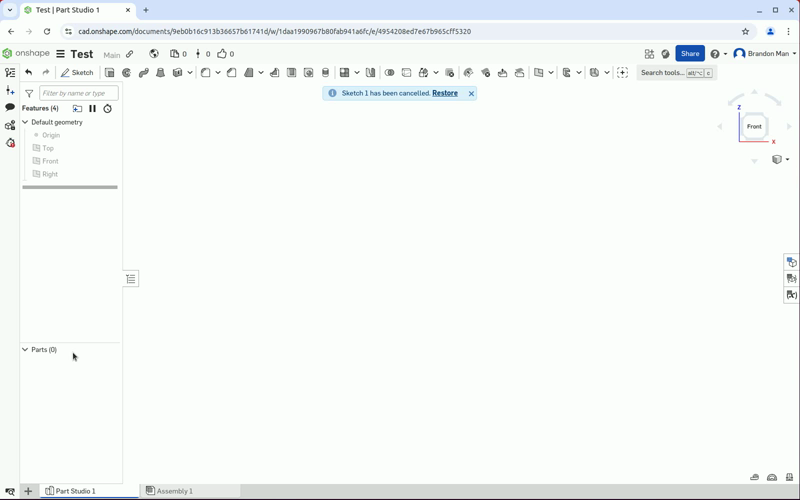
key(shift+s)
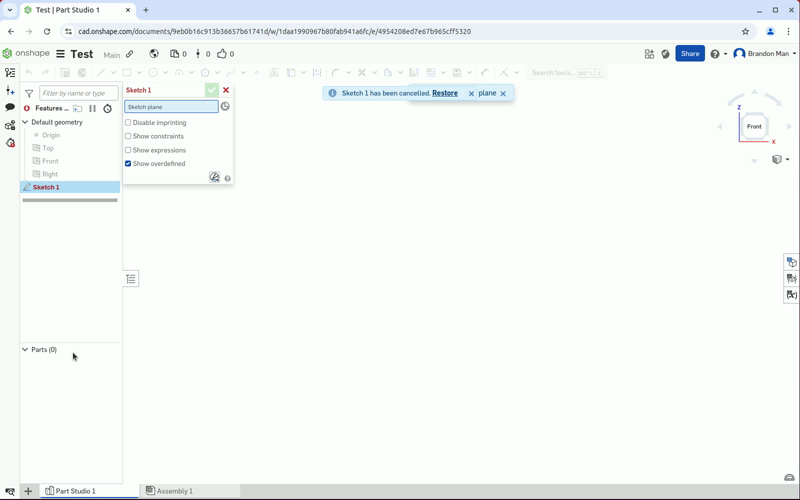
mouse_move(73, 163)
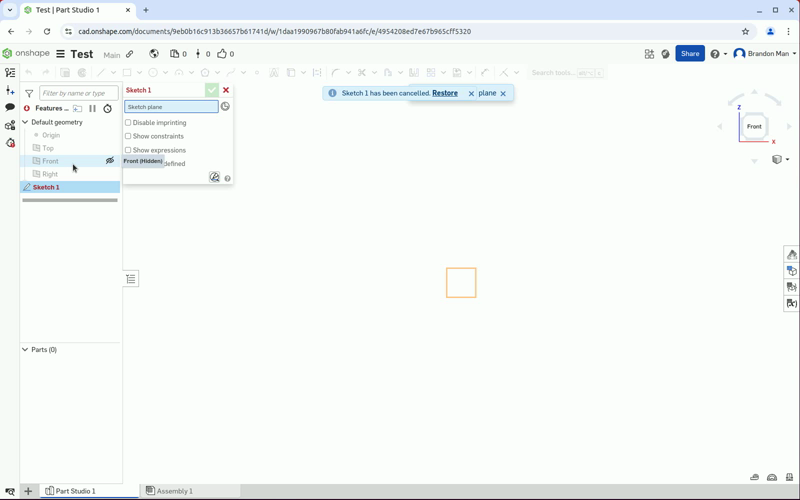
click(73, 163)
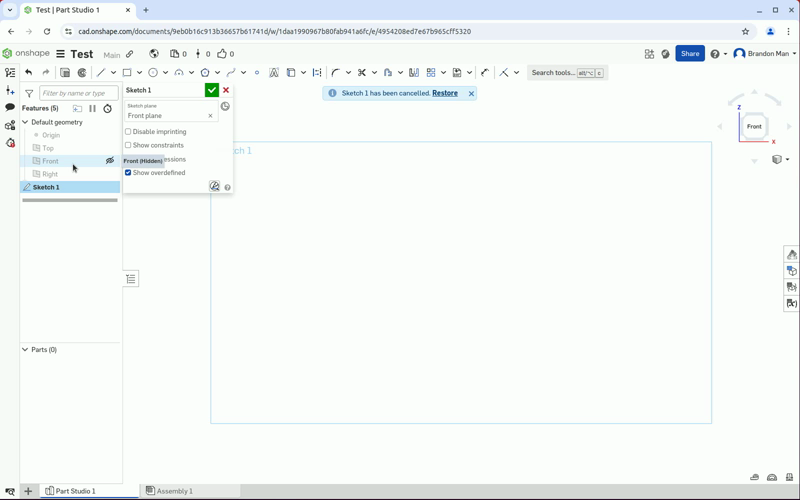
mouse_move(73, 352)
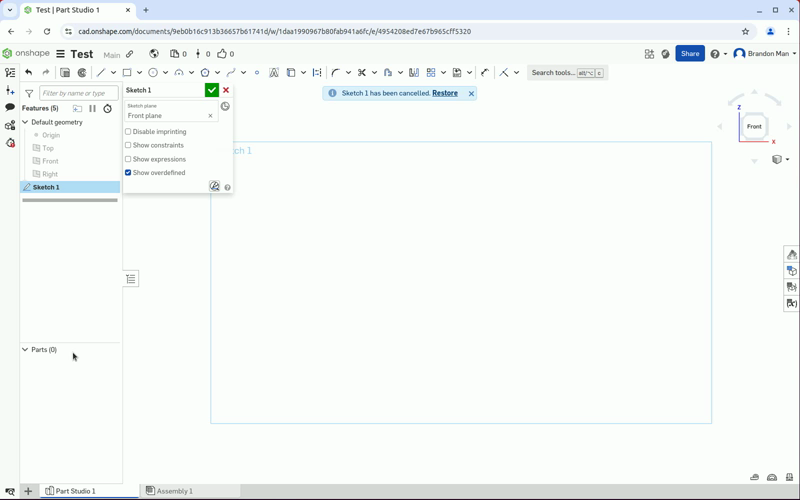
key(y)
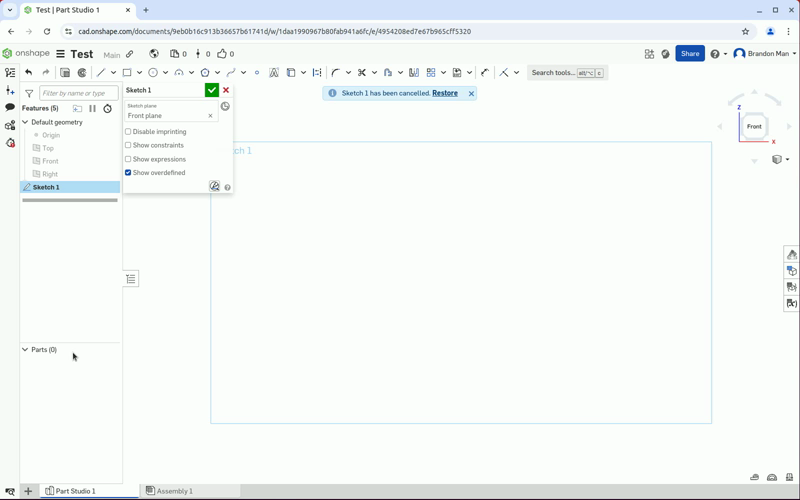
key(l)
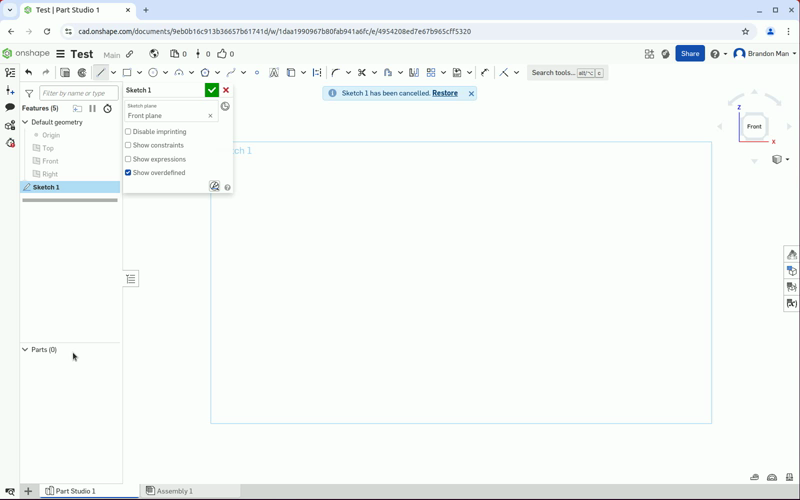
key_down(shift)
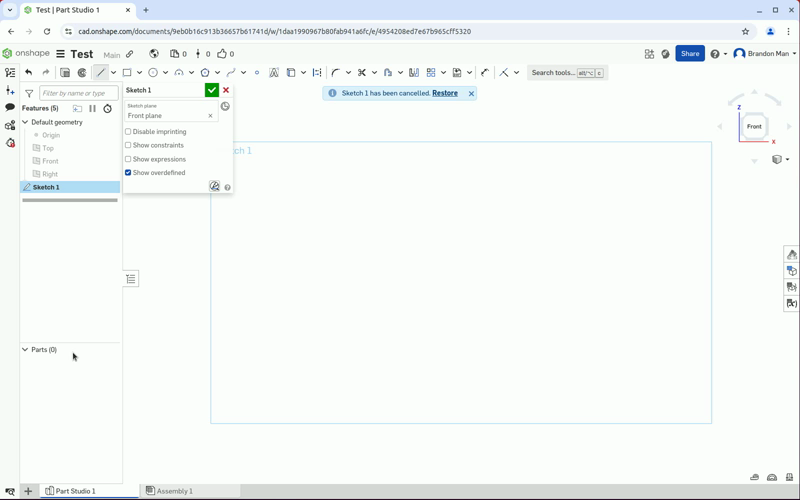
mouse_move(366, 329)
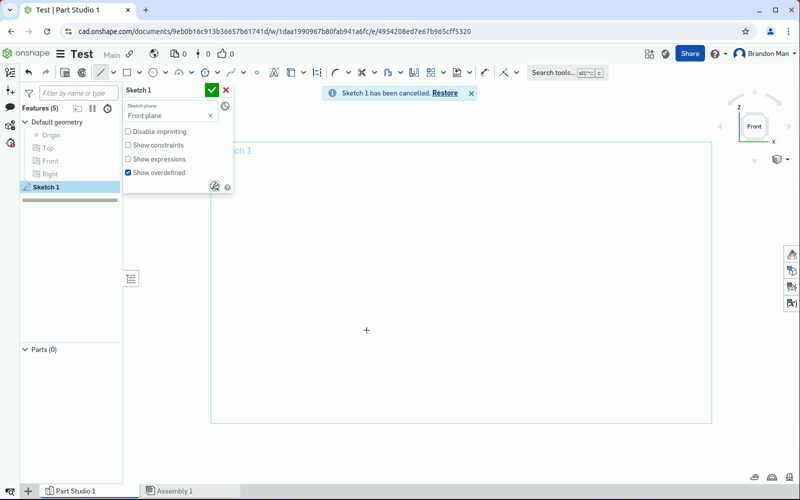
click(366, 329)
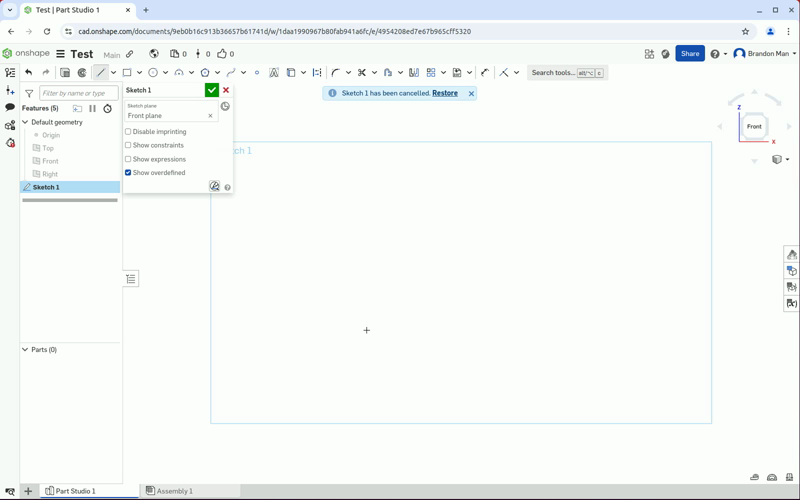
key_up(shift)
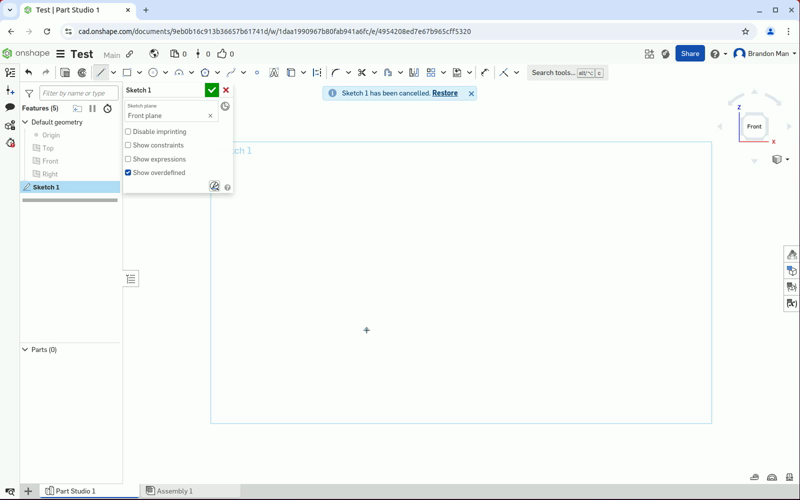
key_down(shift)
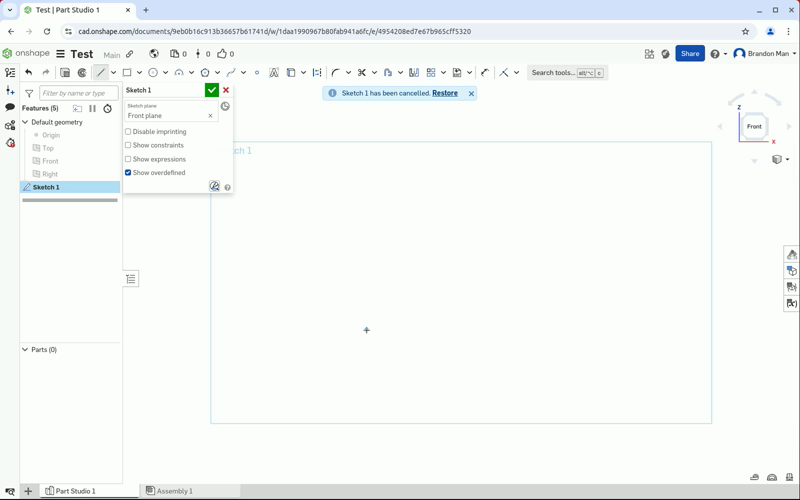
mouse_move(553, 329)
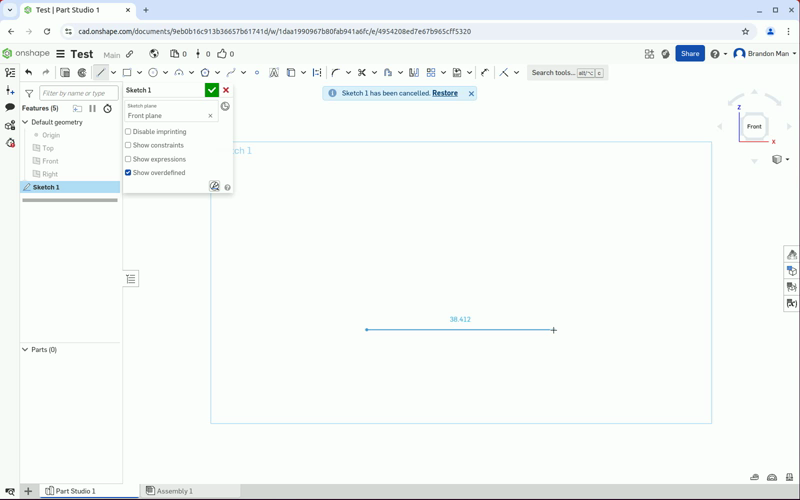
click(553, 329)
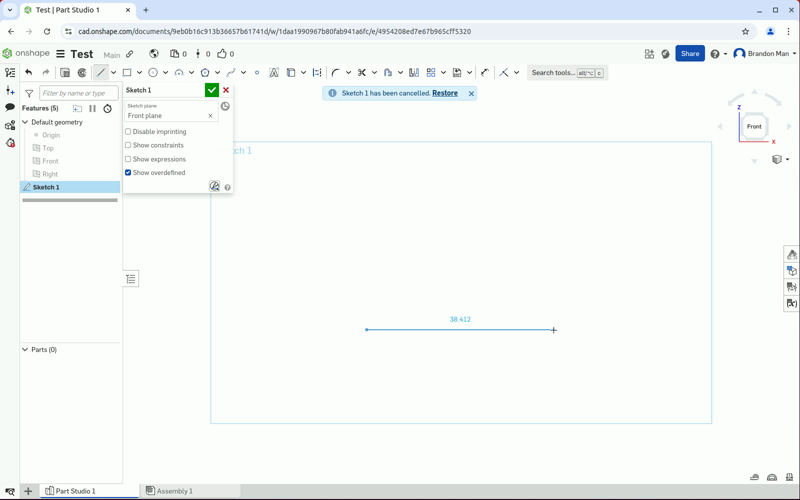
key_up(shift)
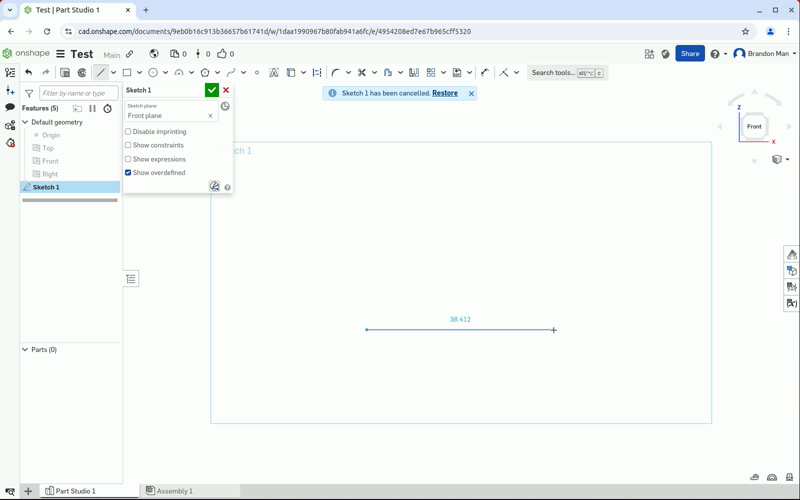
key_down(shift)
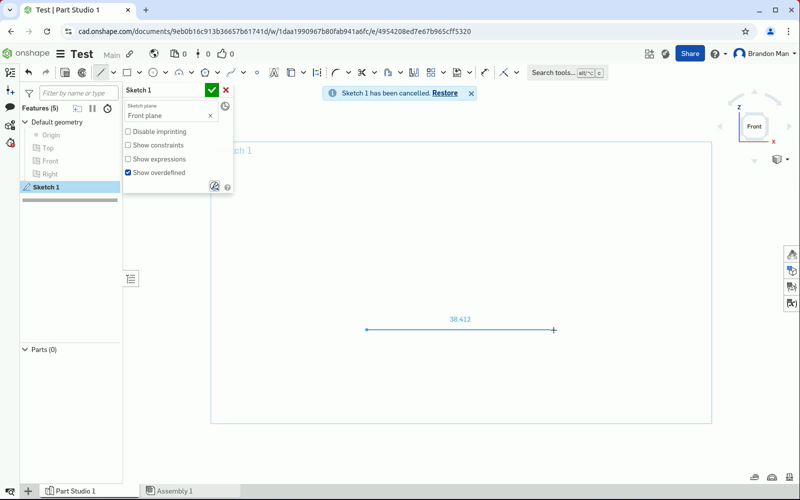
mouse_move(583, 329)
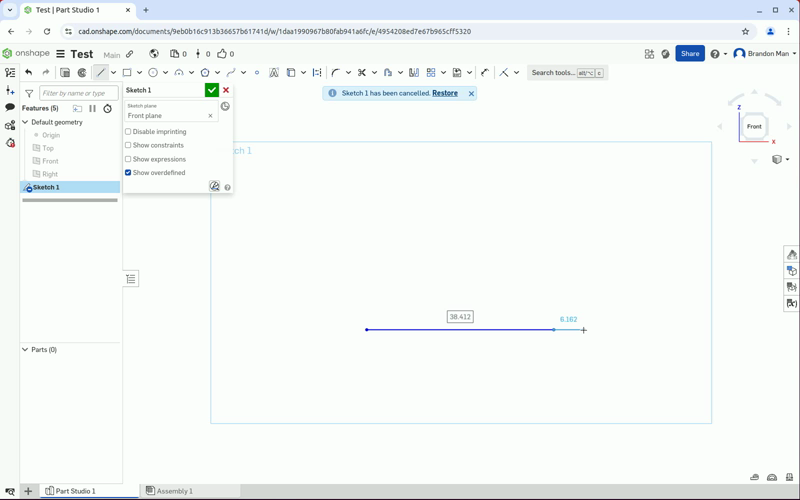
mouse_move(553, 282)
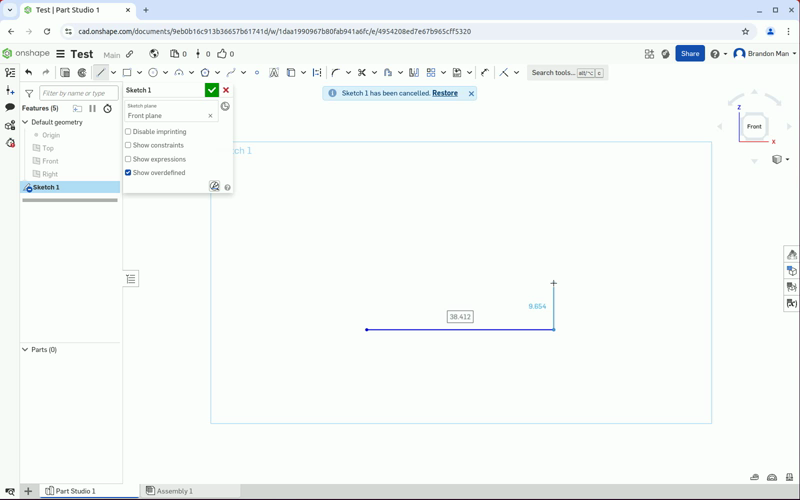
click(553, 282)
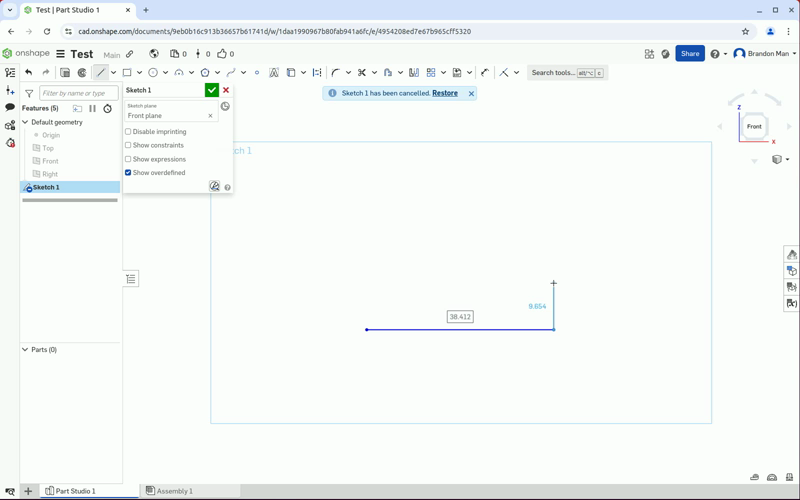
key_up(shift)
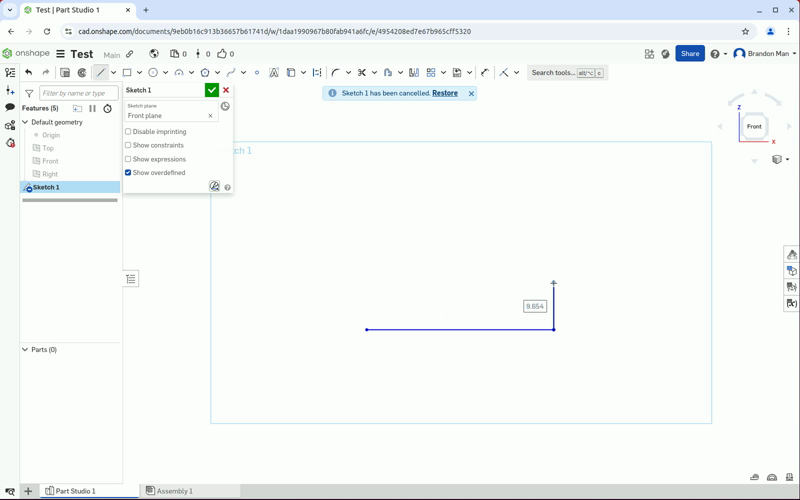
key_down(shift)
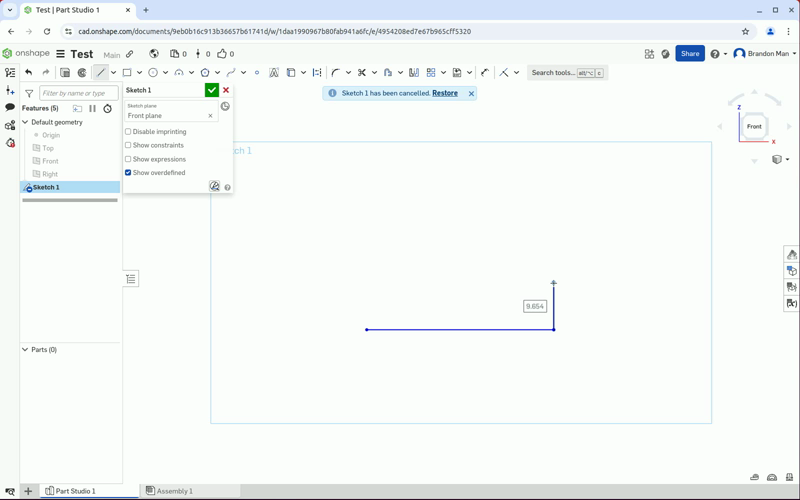
mouse_move(583, 282)
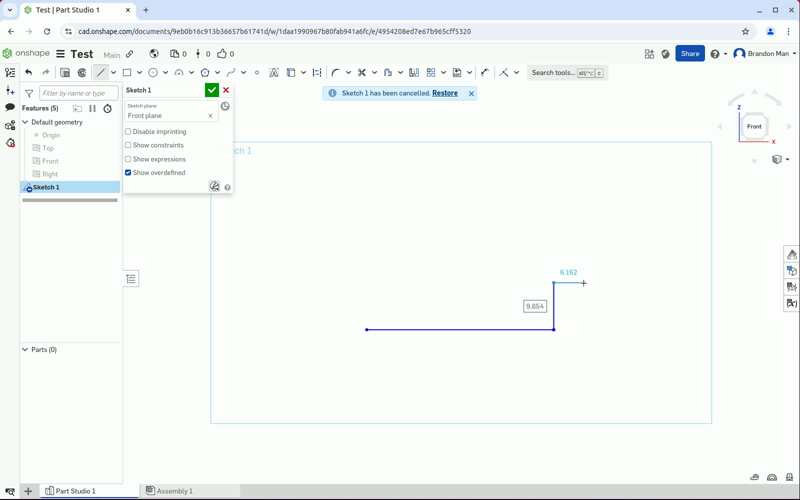
mouse_move(553, 235)
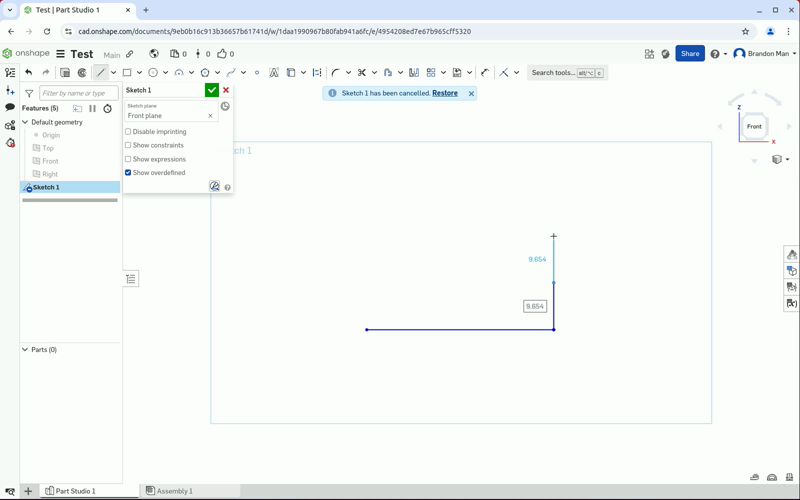
click(553, 235)
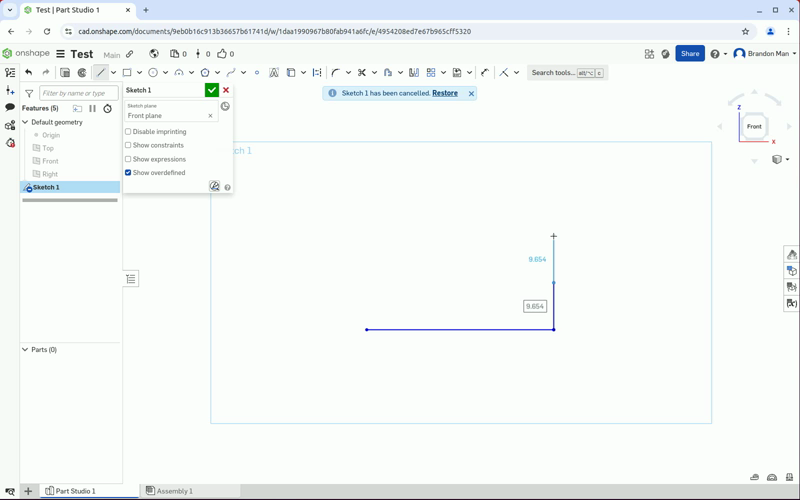
key_up(shift)
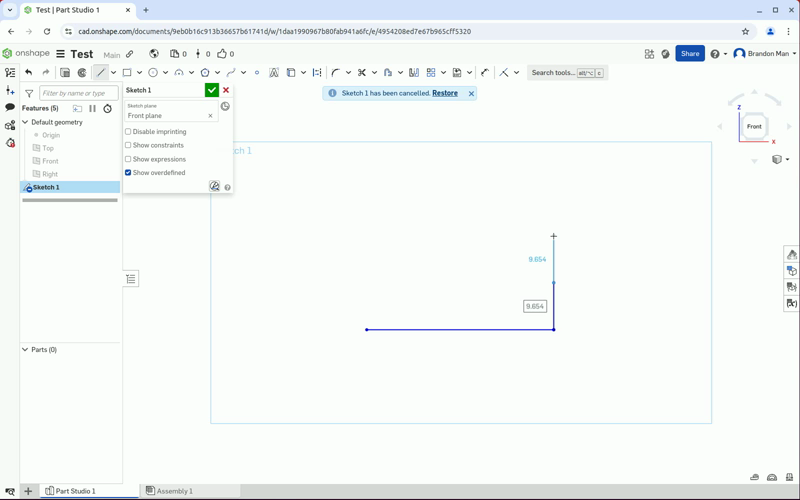
key_down(shift)
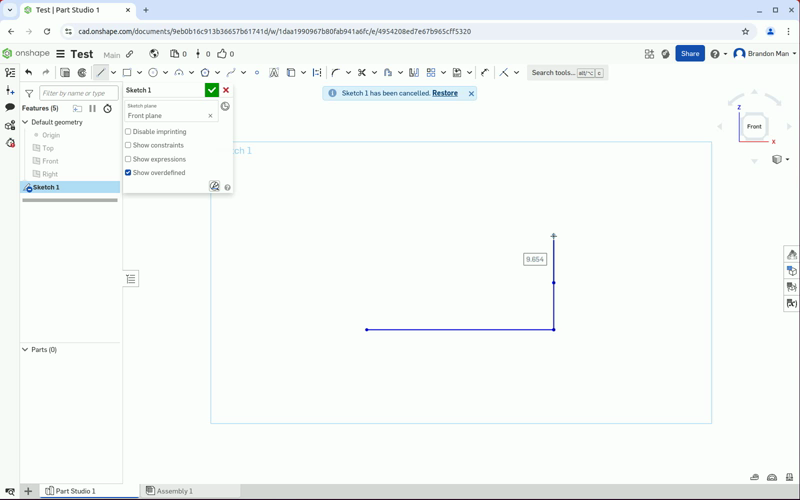
mouse_move(366, 235)
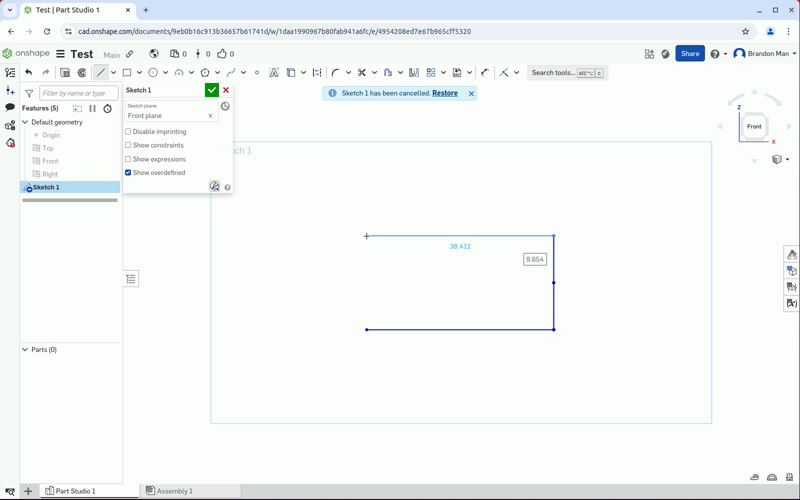
click(366, 235)
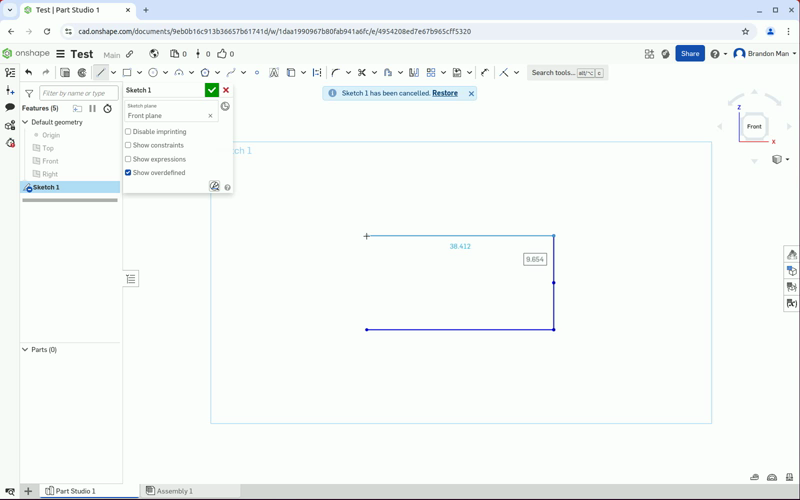
key_up(shift)
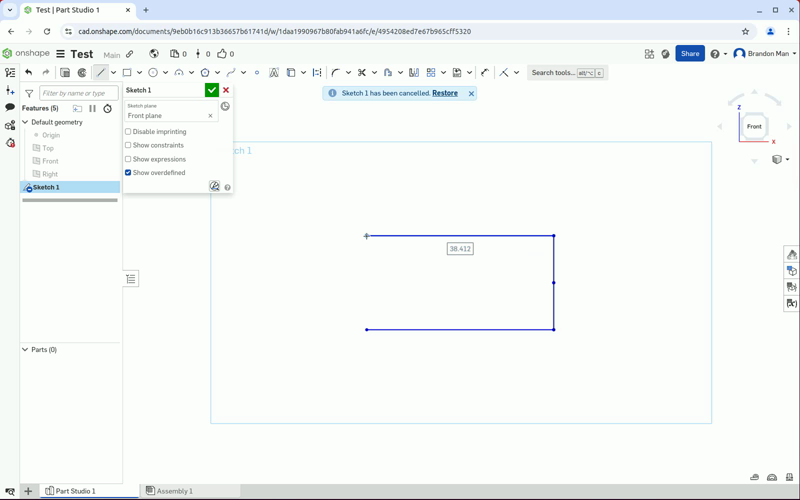
key_down(shift)
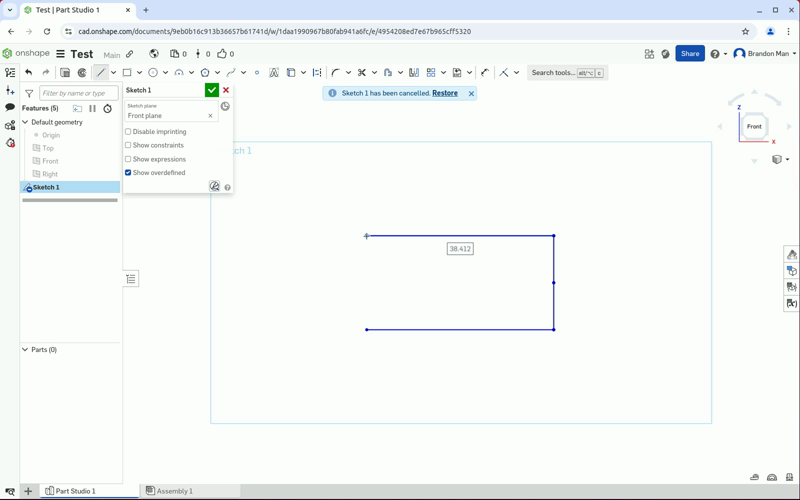
mouse_move(366, 329)
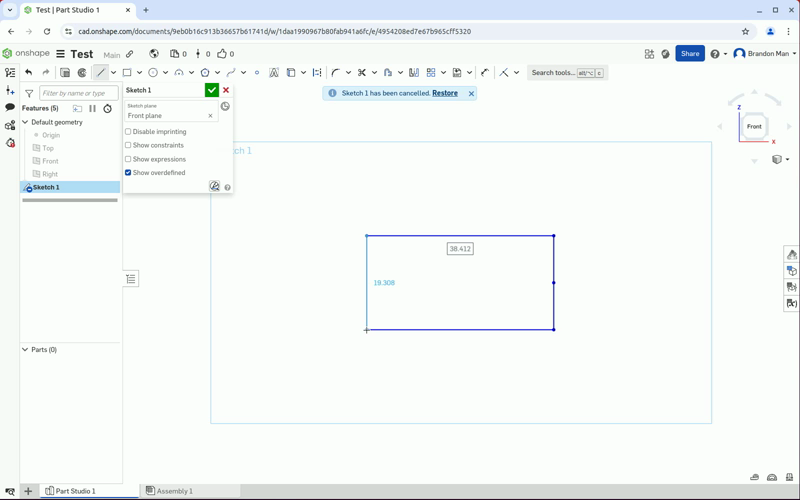
key_up(shift)
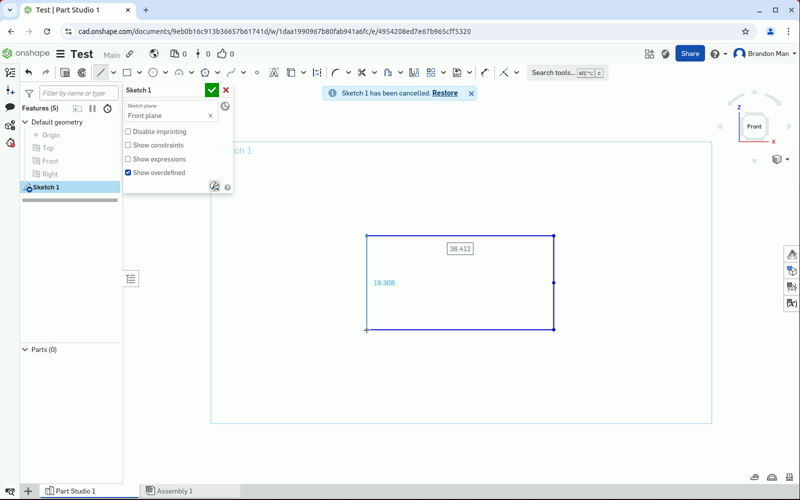
click(366, 329)
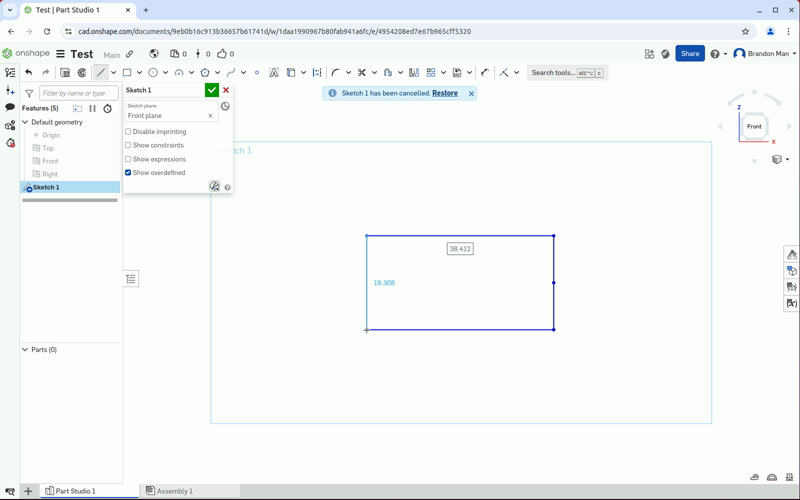
key(esc)
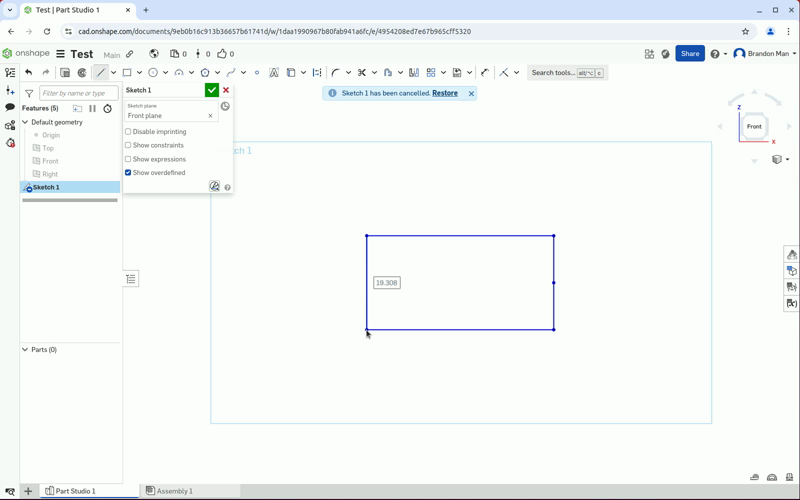
key(c)
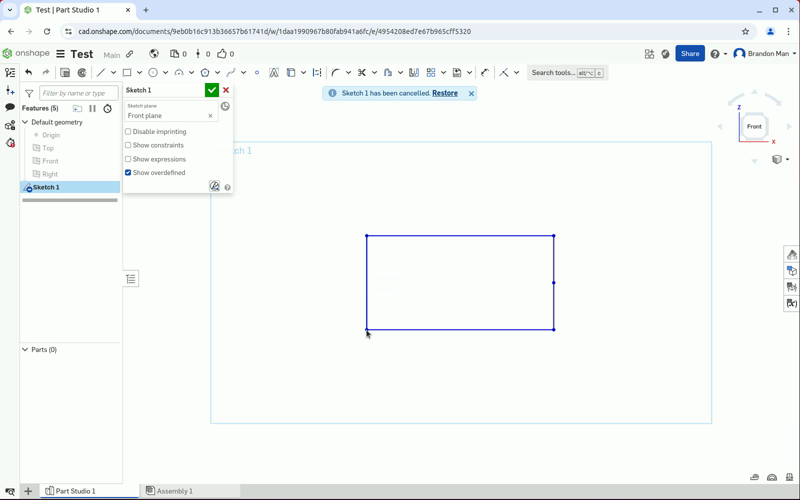
key_down(shift)
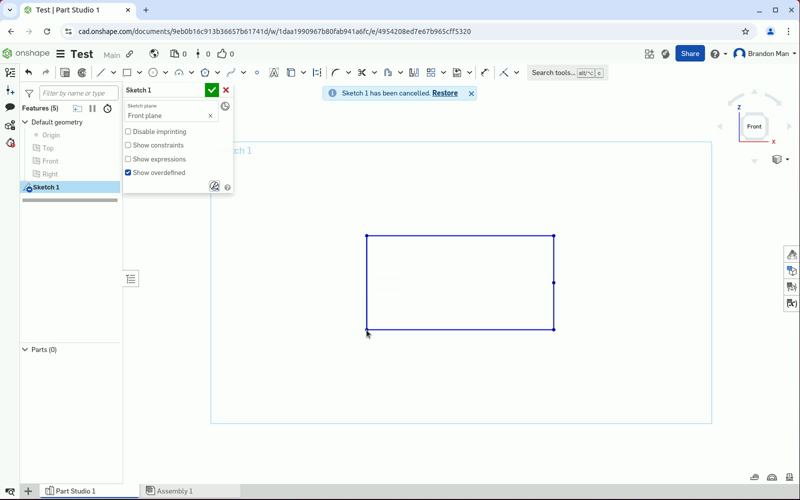
mouse_move(506, 282)
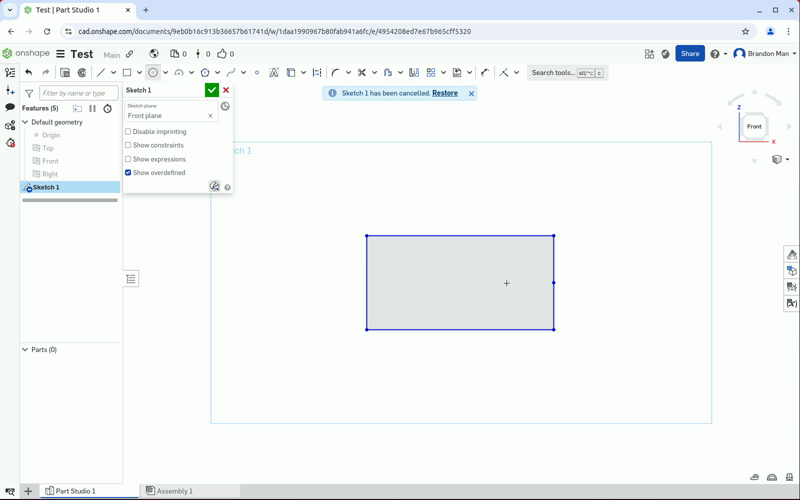
click(506, 282)
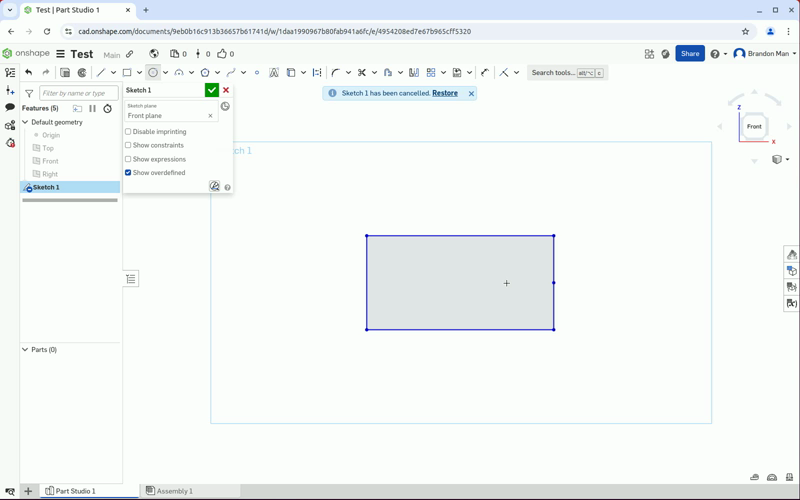
key_up(shift)
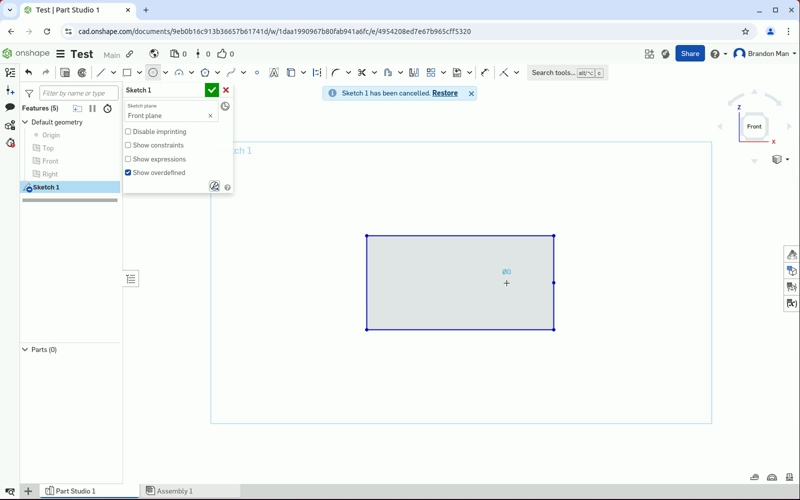
mouse_move(528, 282)
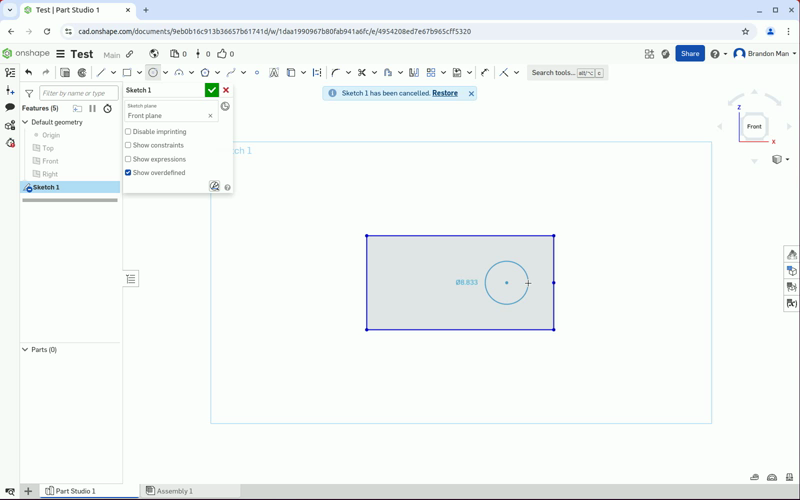
click(528, 282)
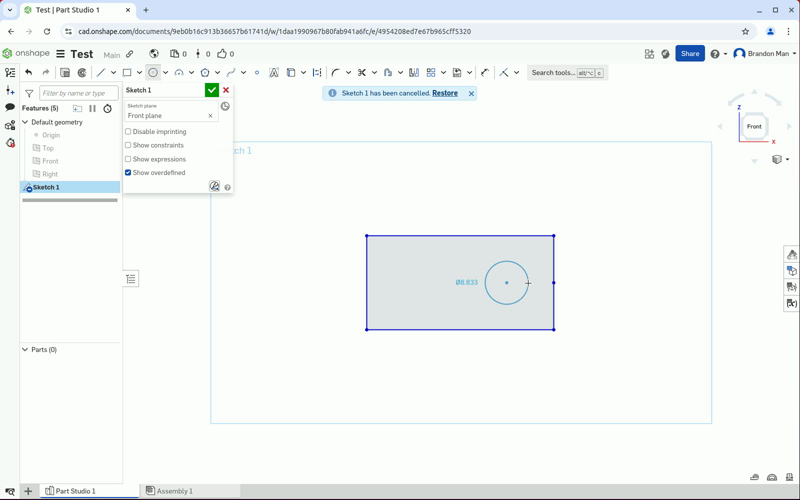
key(esc)
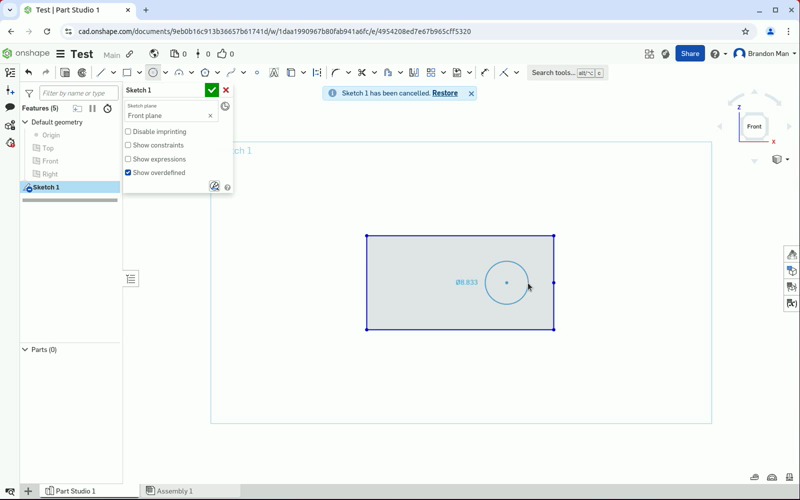
mouse_move(467, 252)
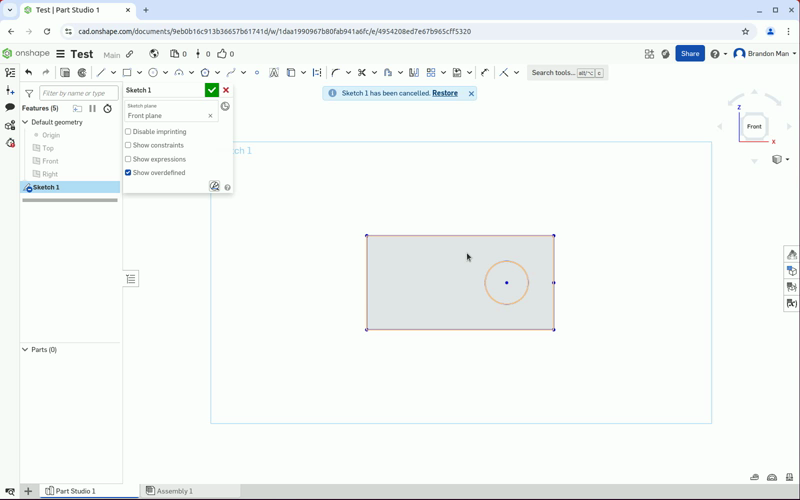
click(467, 252)
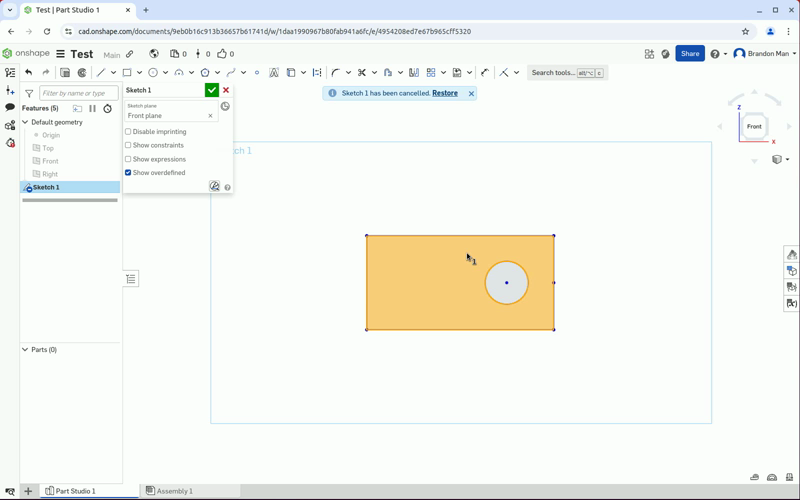
mouse_move(73, 352)
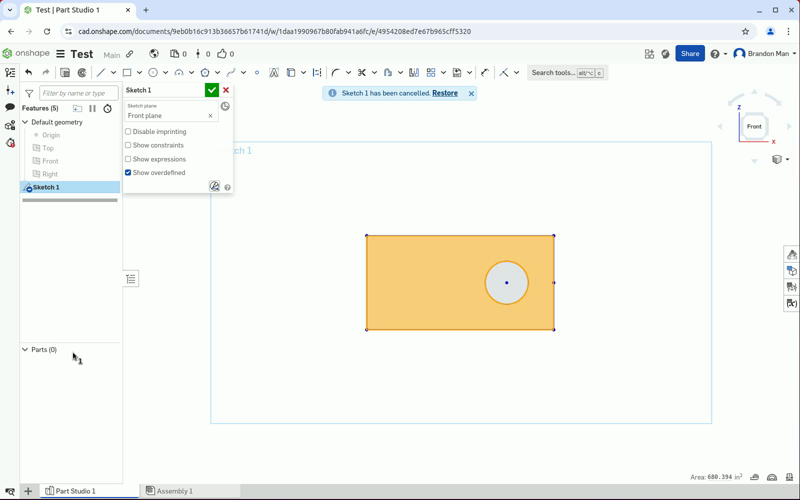
key(shift+y)
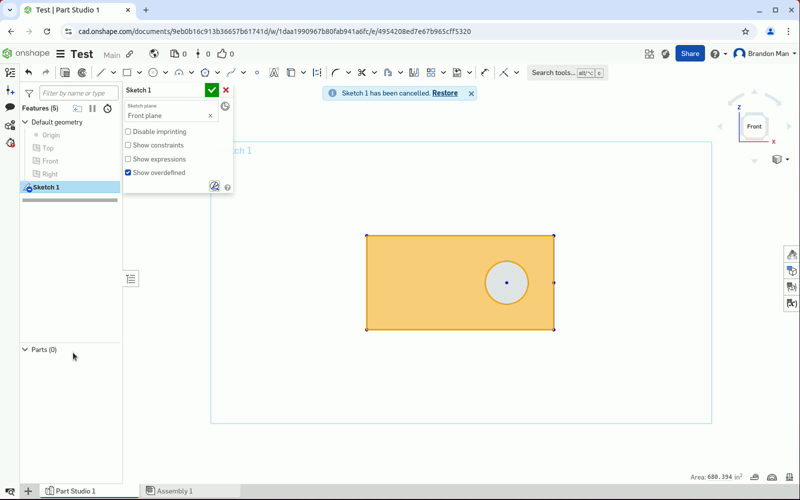
key(shift+e)
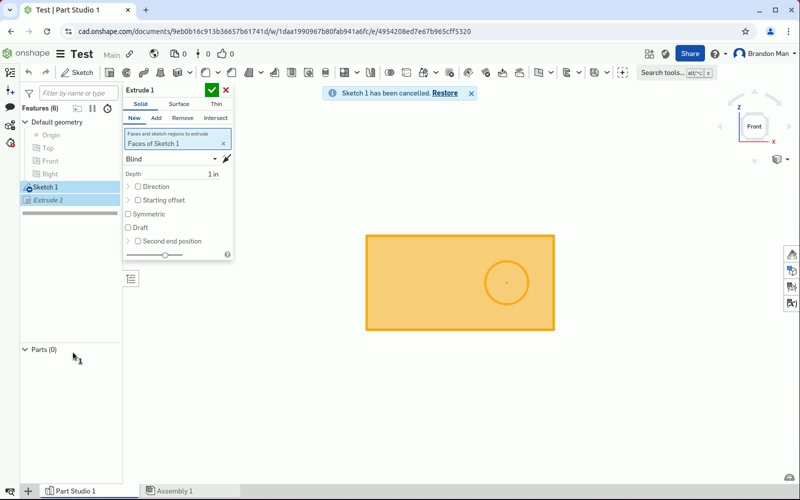
mouse_move(143, 106)
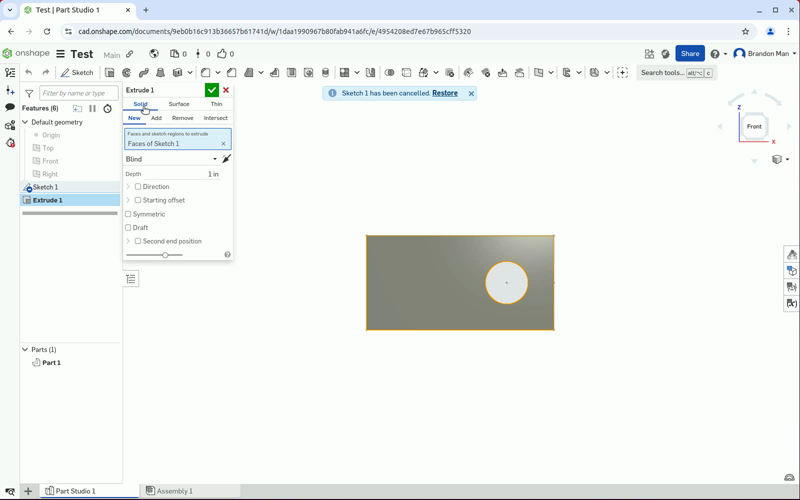
click(143, 106)
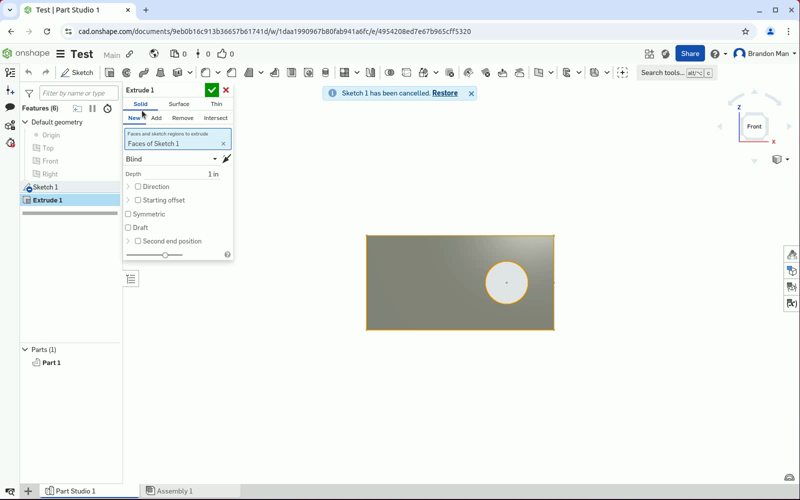
mouse_move(137, 120)
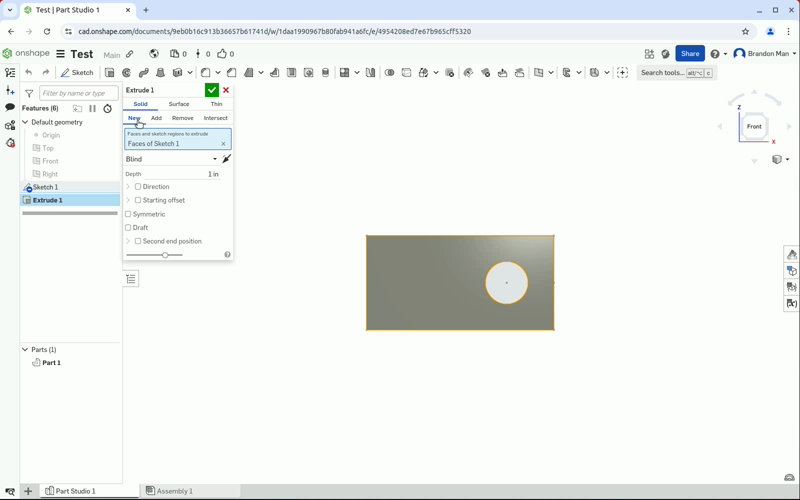
click(137, 120)
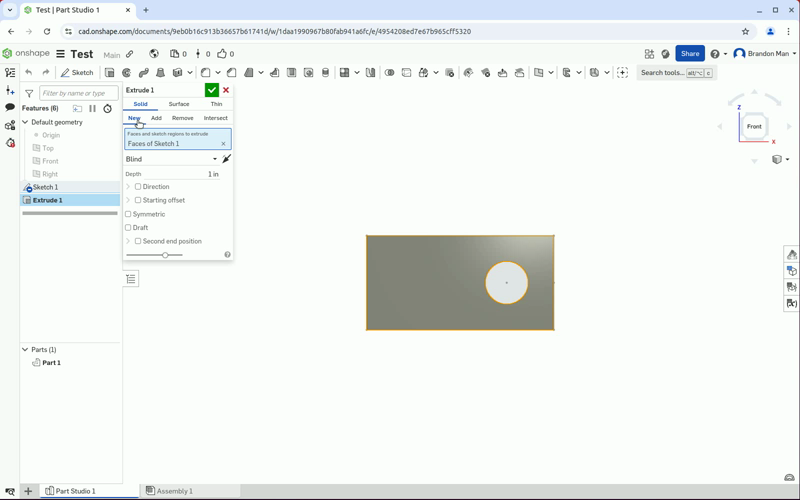
key(tab, 4)
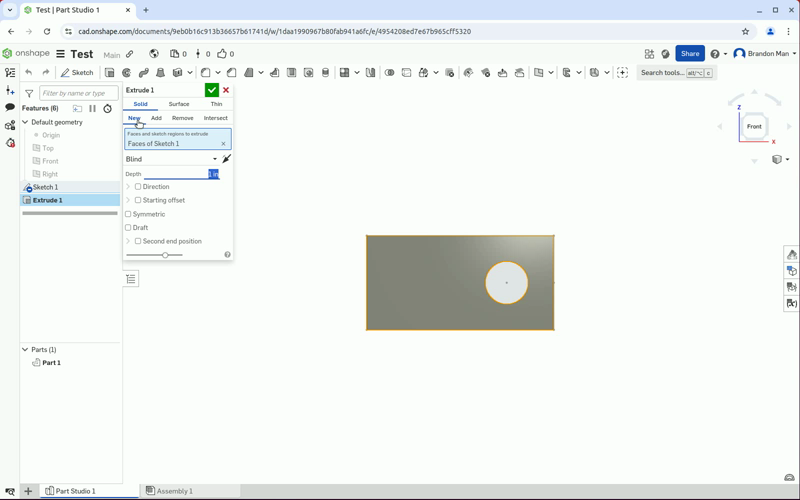
text(19.257)
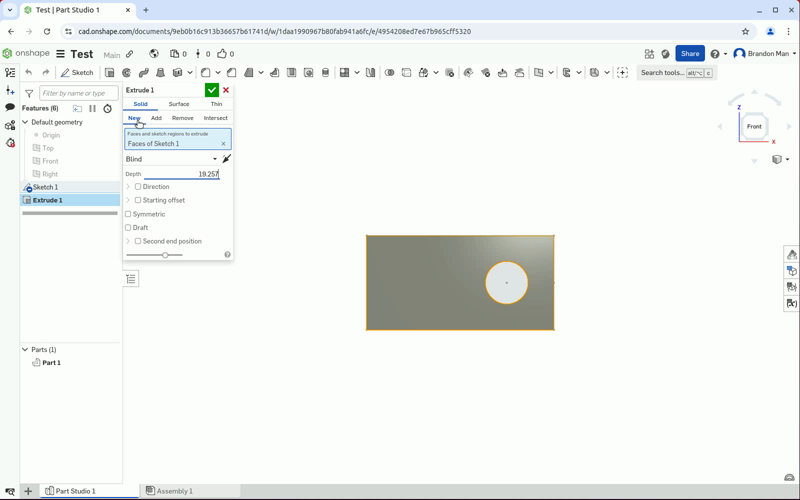
key(enter)
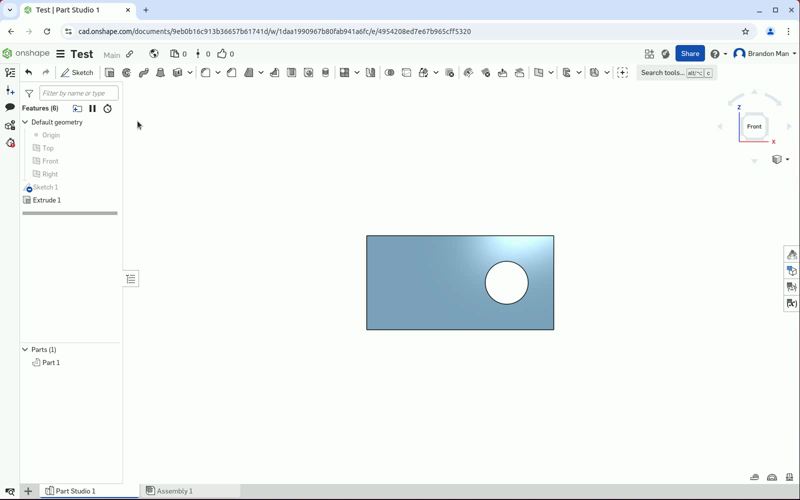
key(shift+h)
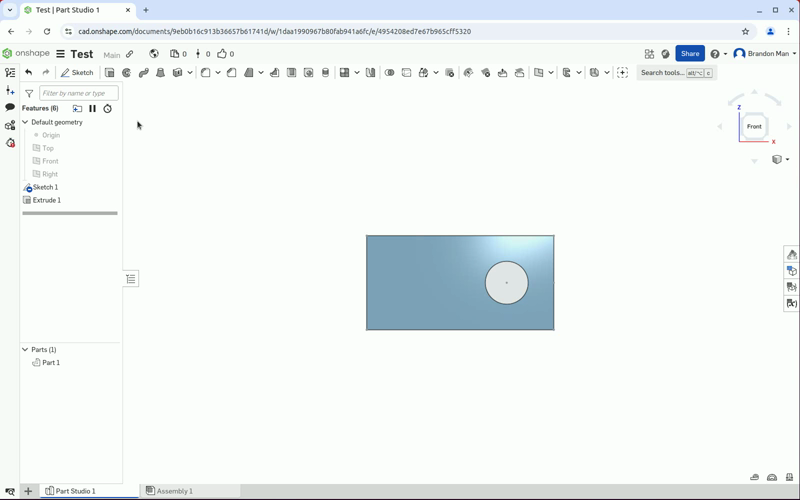
key(shift+h)
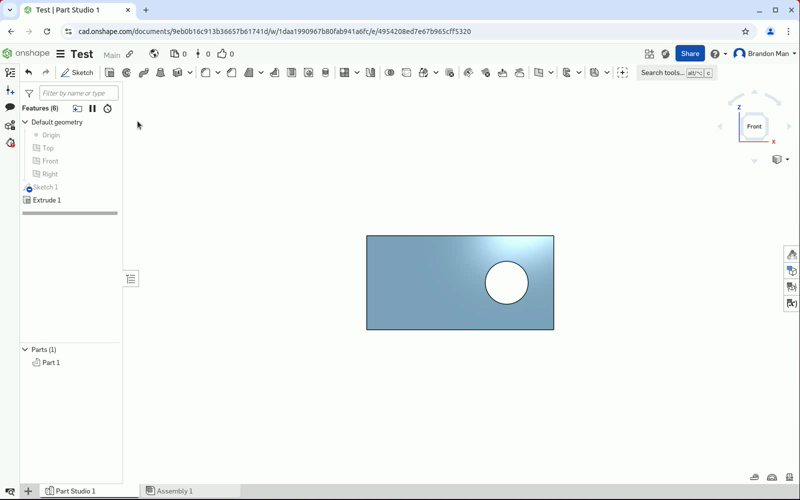
mouse_move(73, 189)
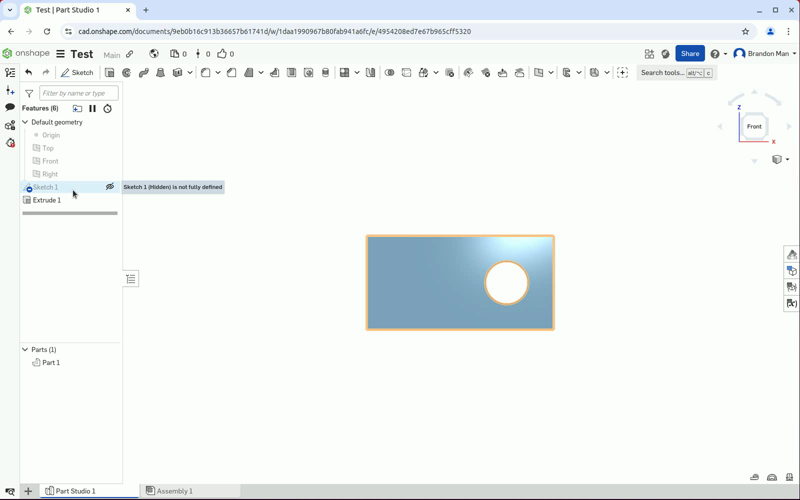
click(73, 189)
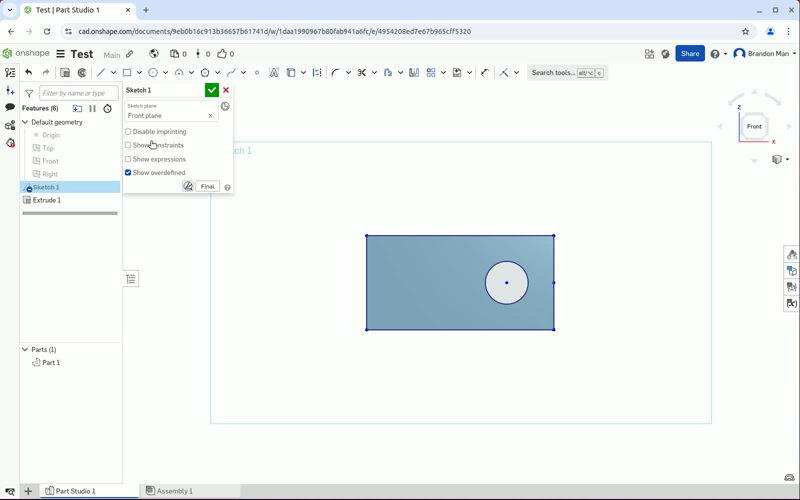
mouse_move(229, 92)
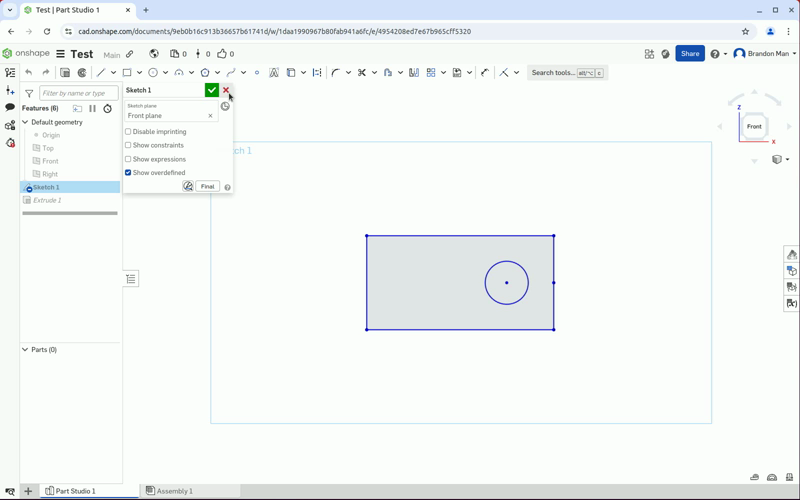
click(229, 92)
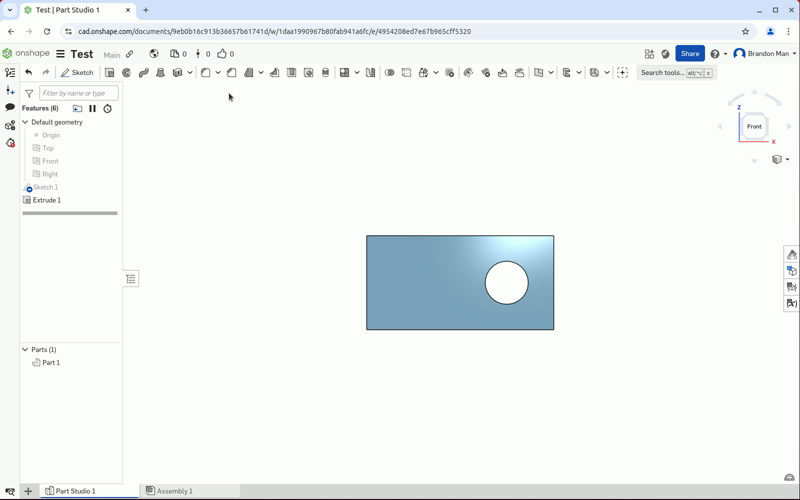
mouse_move(73, 352)
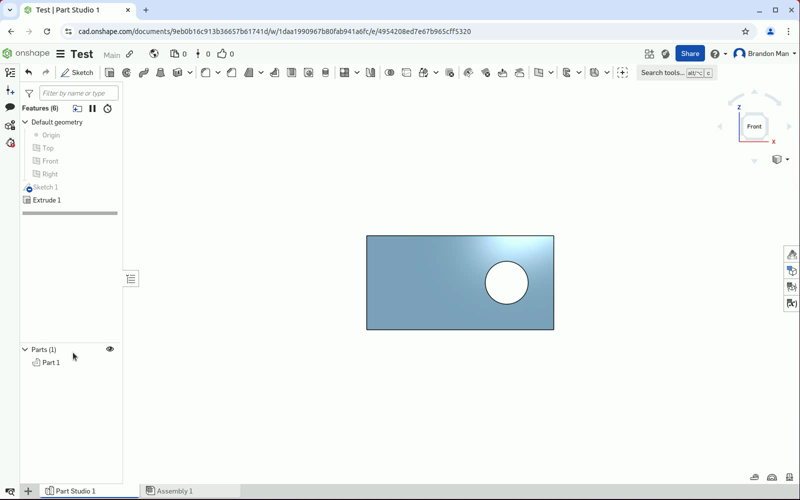
key(y)
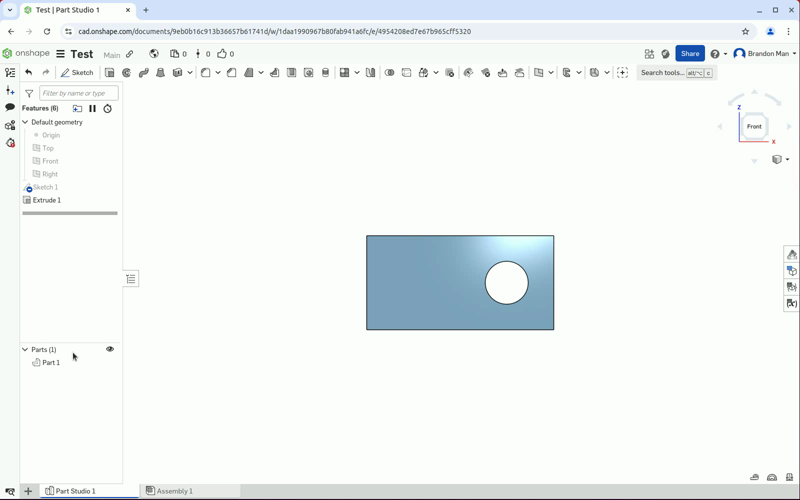
key(shift+p)
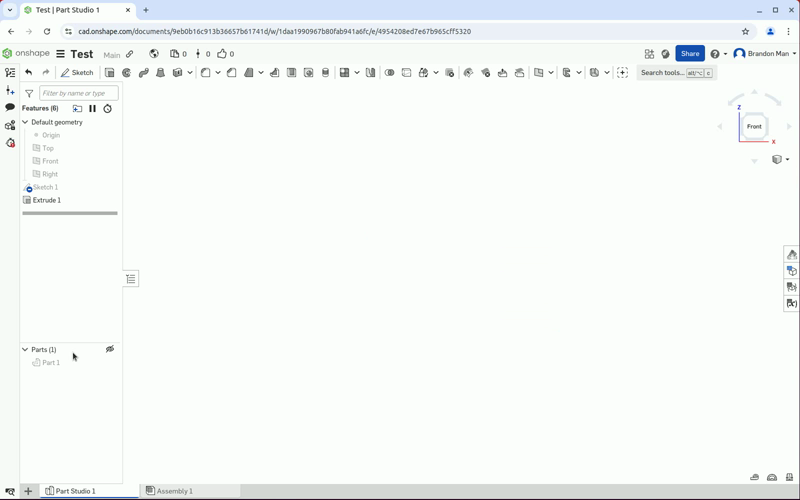
key(space)
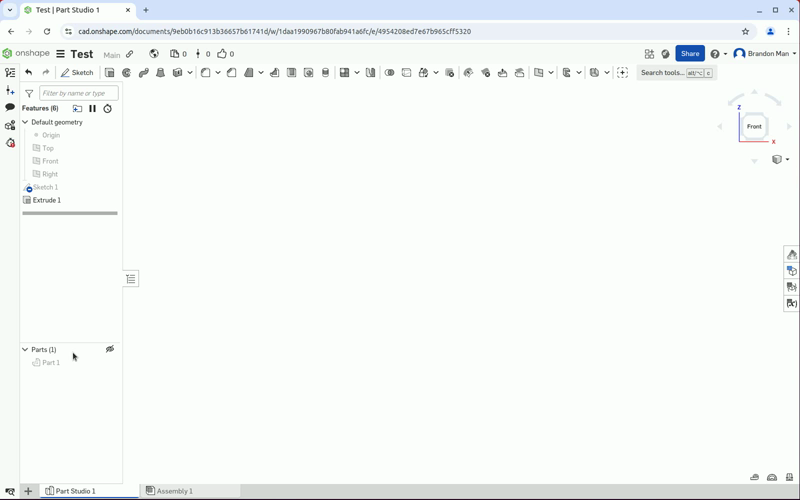
key_down(shift)
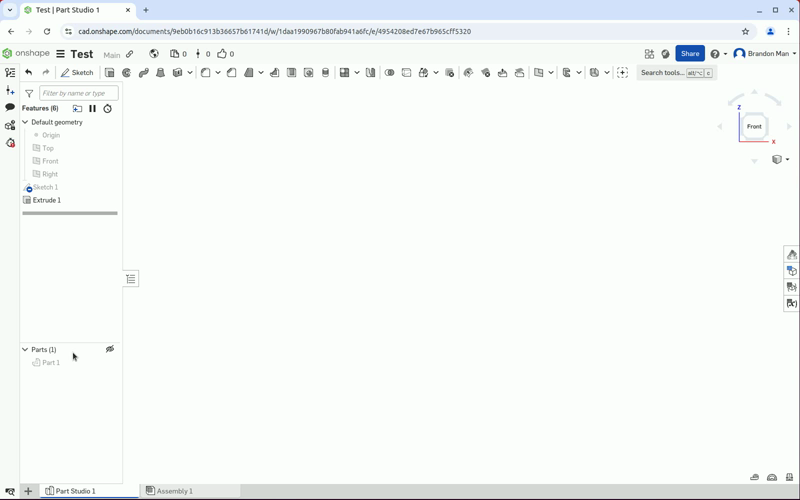
key(left)
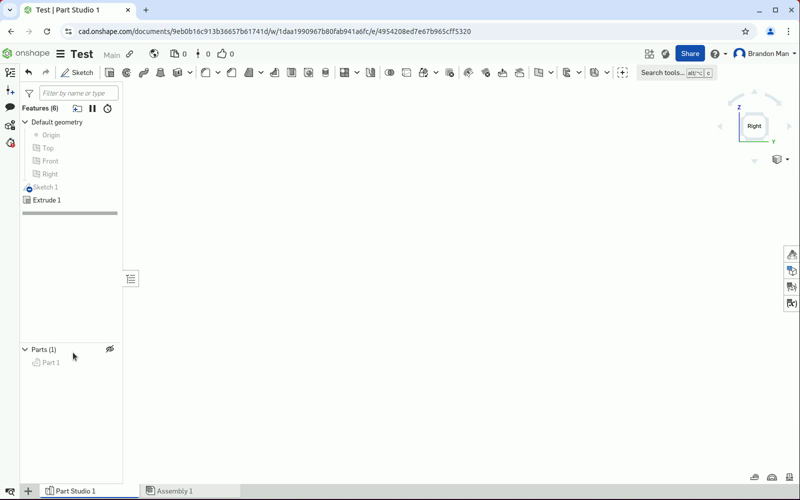
key_up(shift)
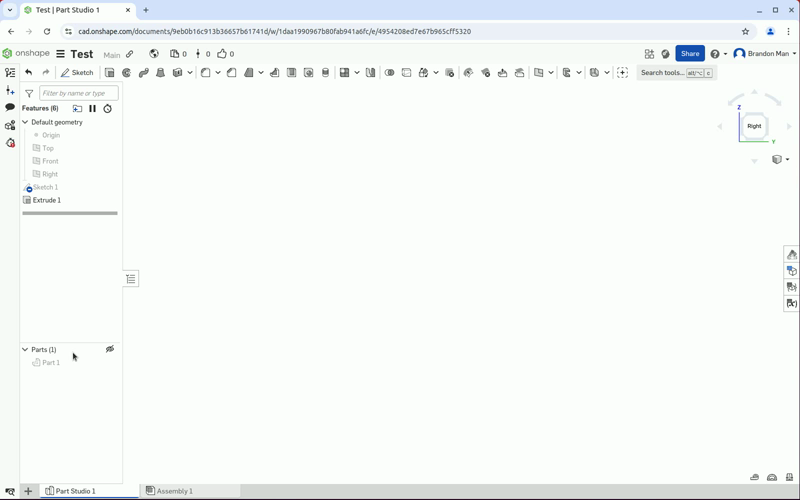
mouse_move(73, 352)
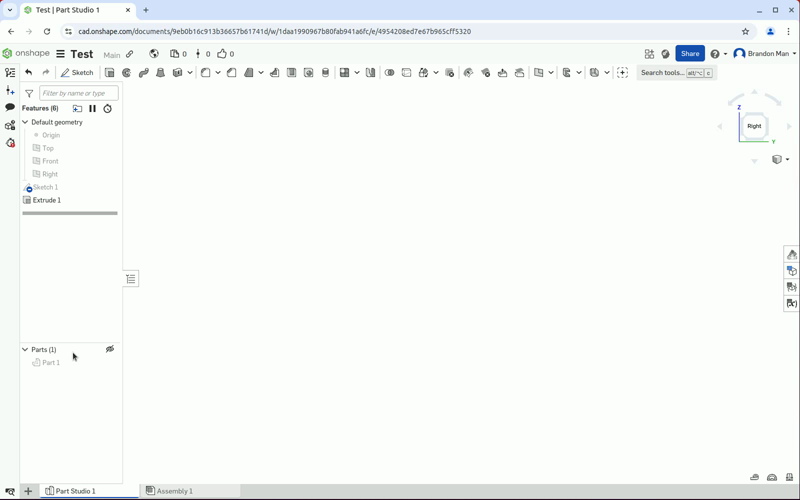
key(shift+y)
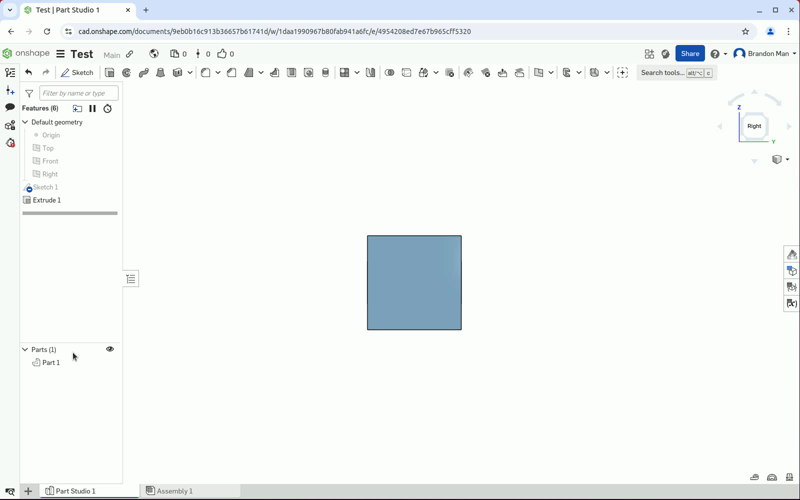
mouse_move(541, 75)
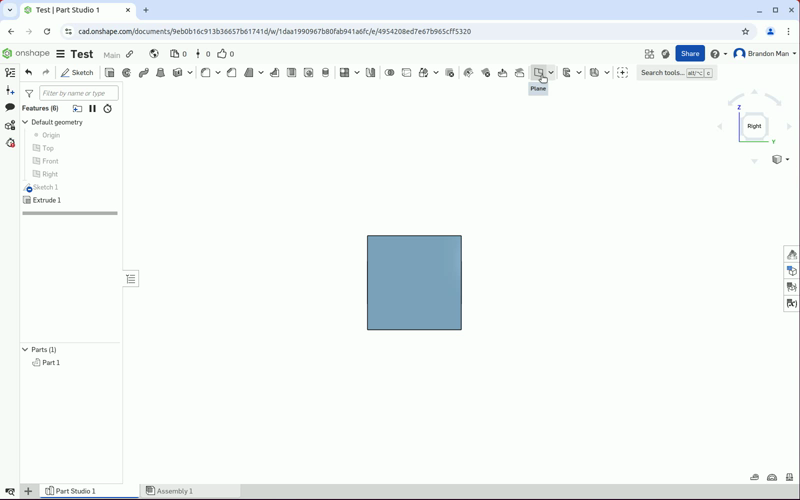
click(541, 75)
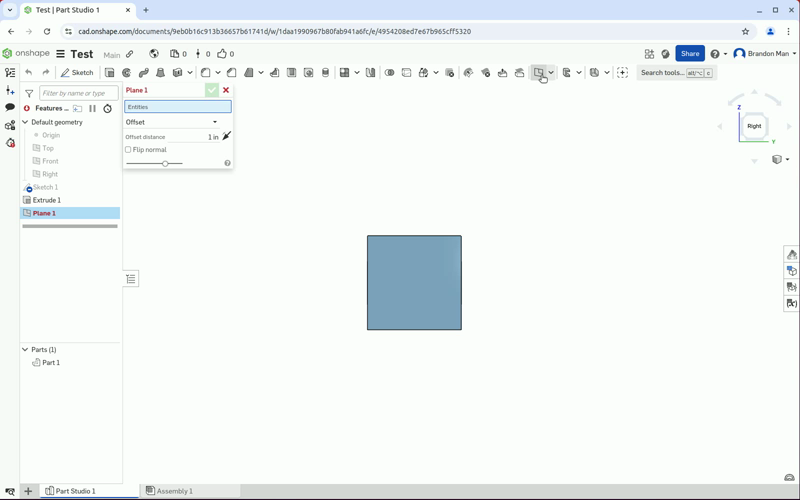
mouse_move(73, 176)
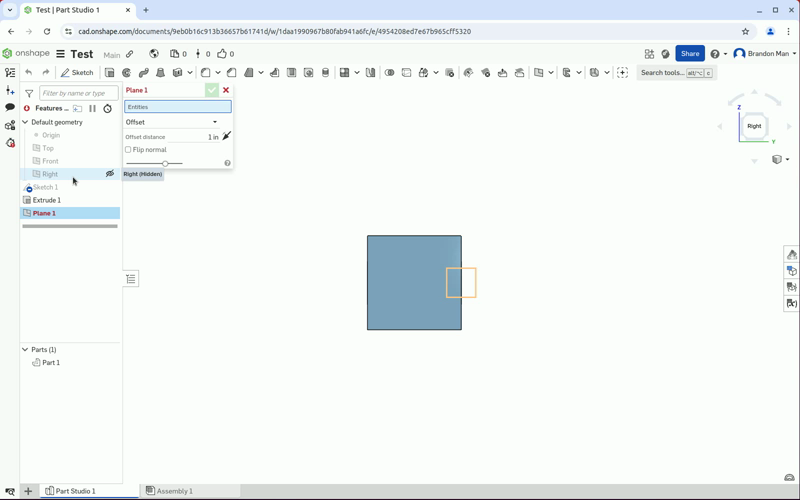
click(73, 176)
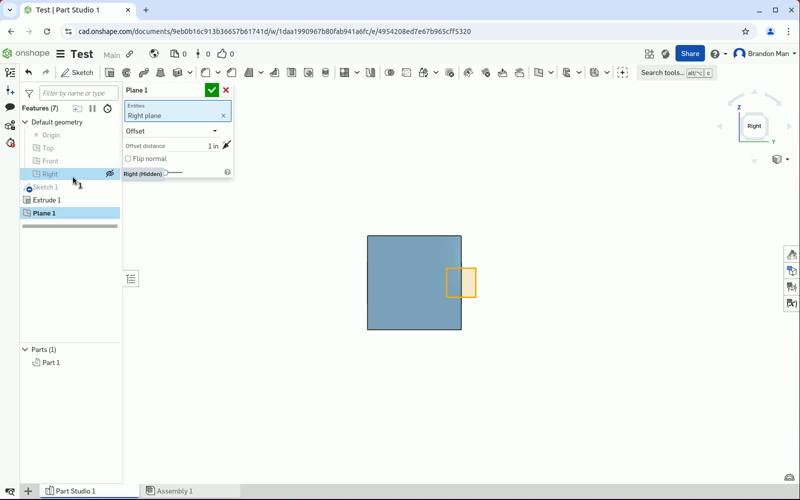
key(tab, 2)
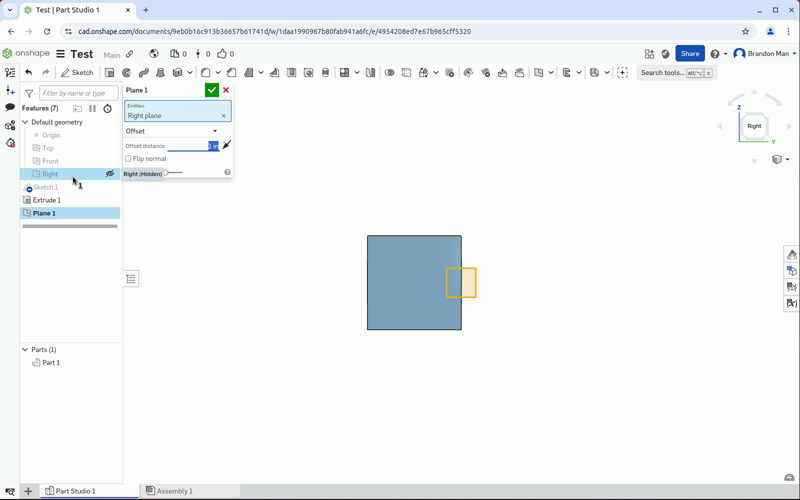
text(19.257)
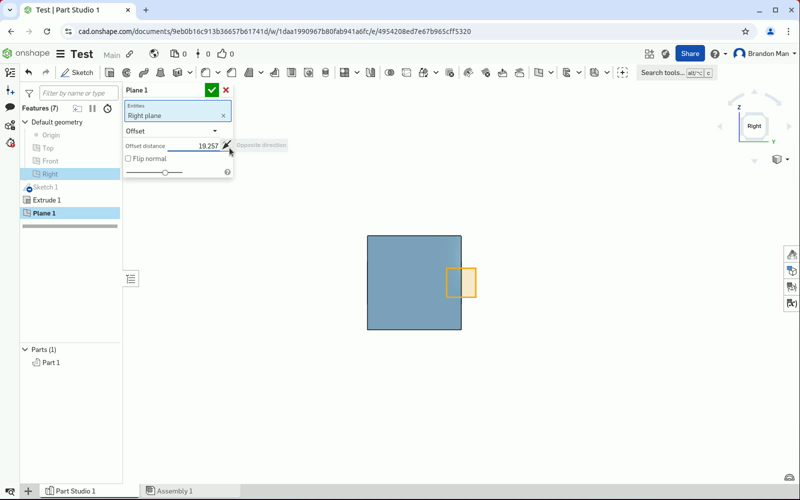
mouse_move(229, 147)
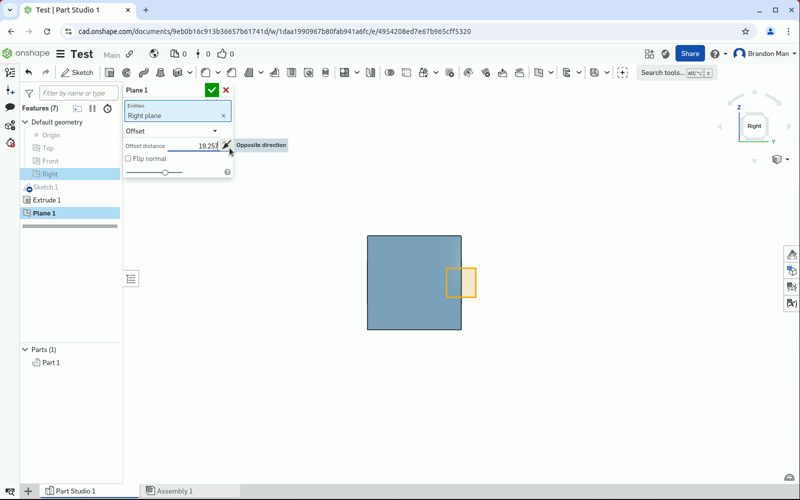
click(229, 147)
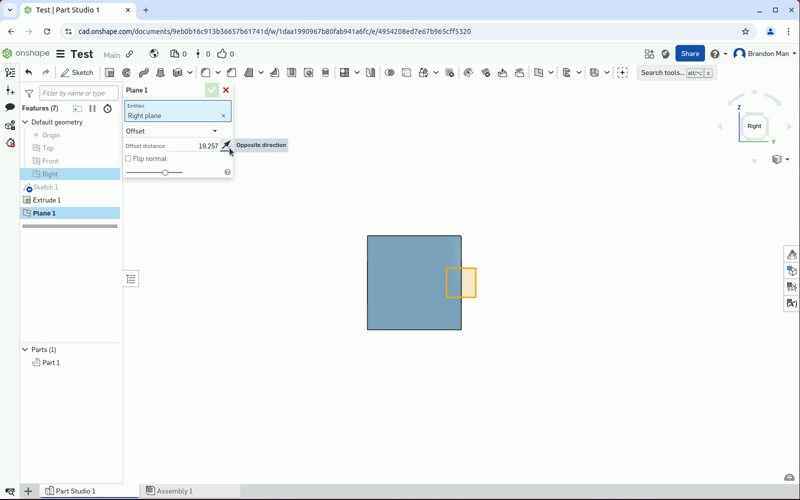
key(enter, 2)
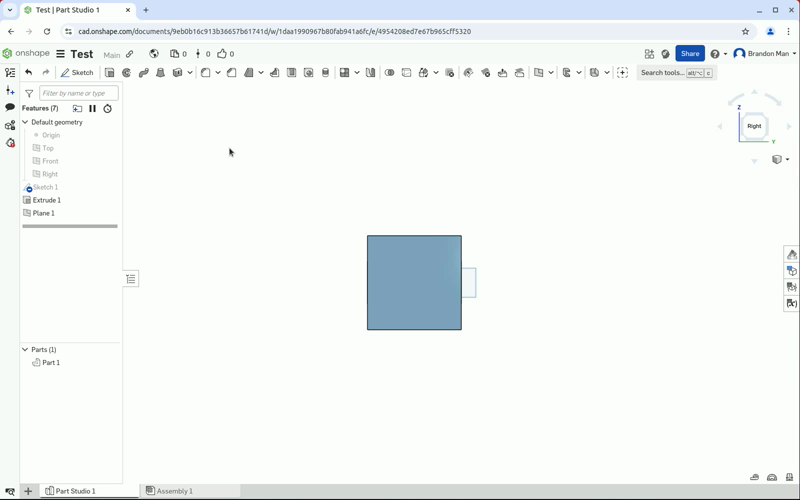
key(shift+s)
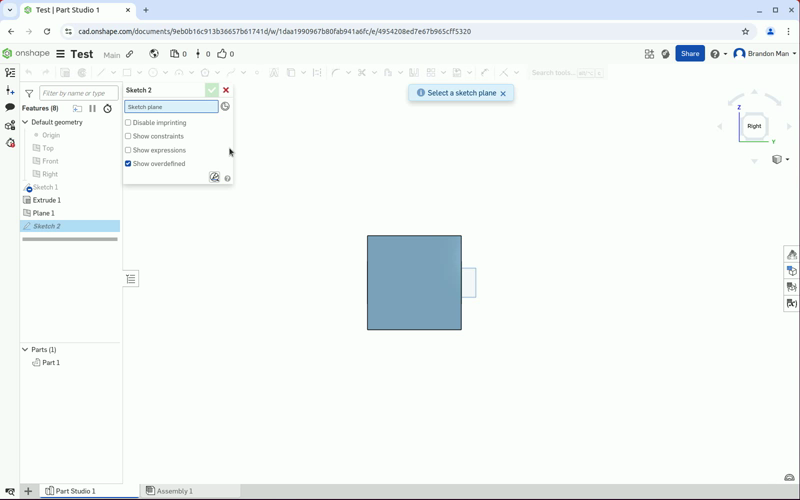
mouse_move(73, 215)
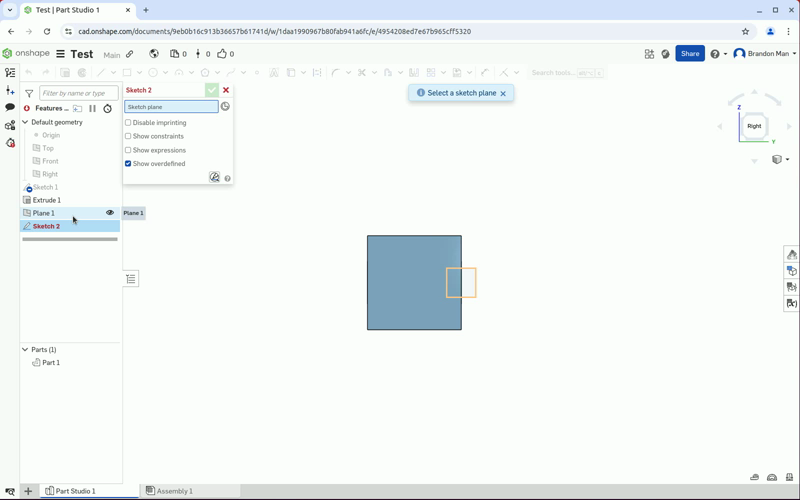
click(73, 215)
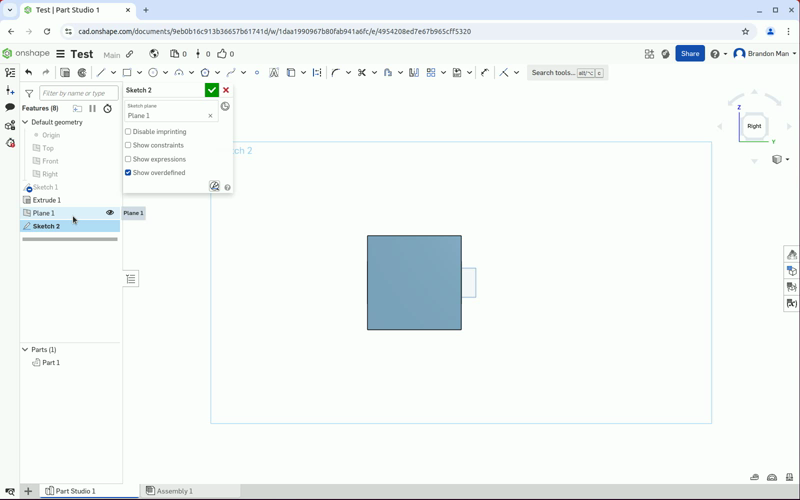
mouse_move(73, 352)
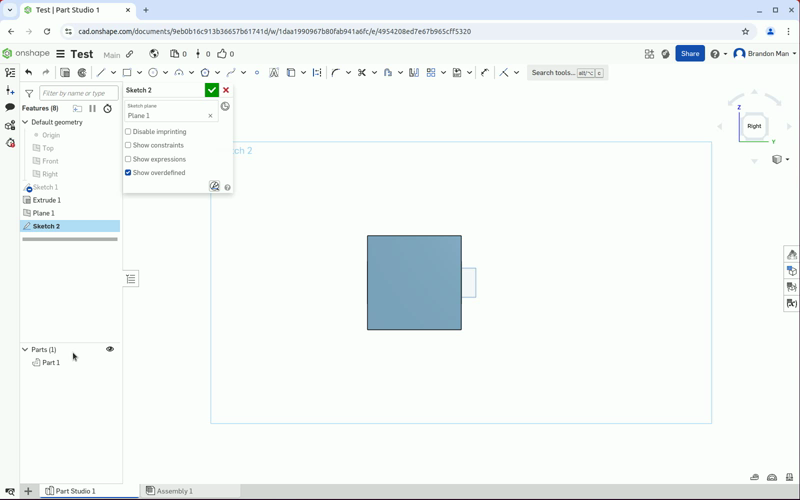
key(y)
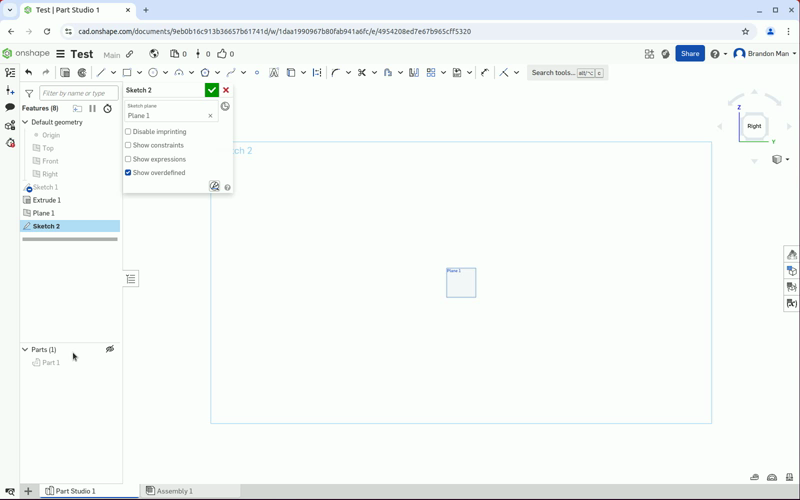
key(c)
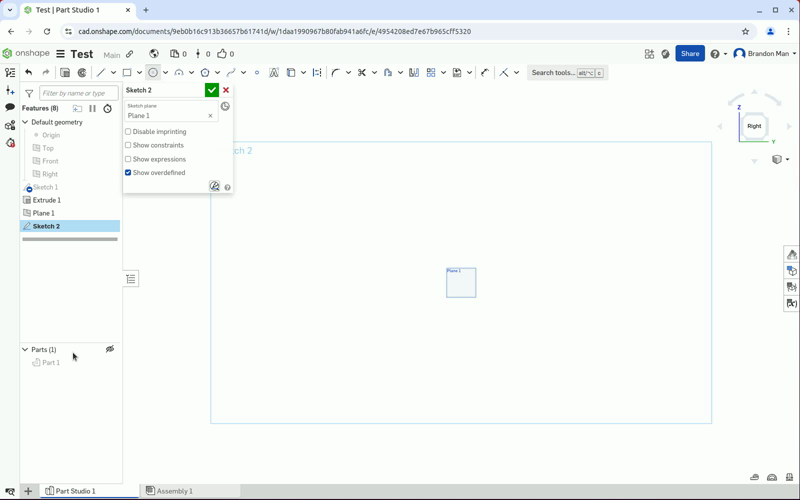
key_down(shift)
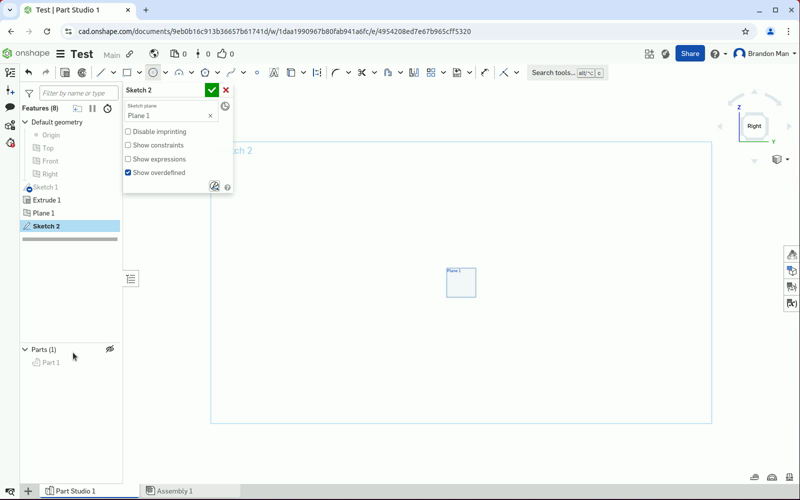
mouse_move(461, 282)
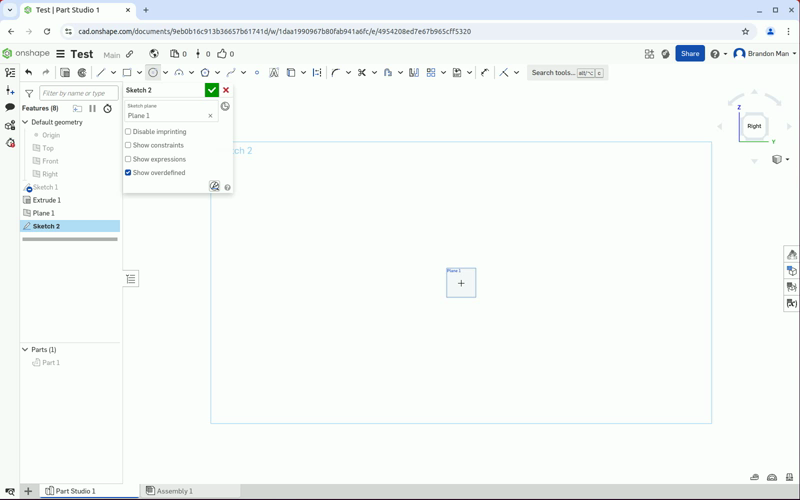
click(461, 282)
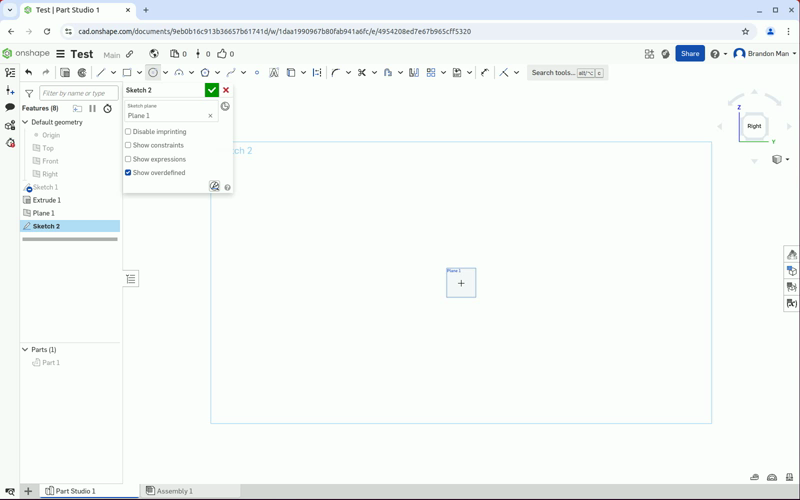
key_up(shift)
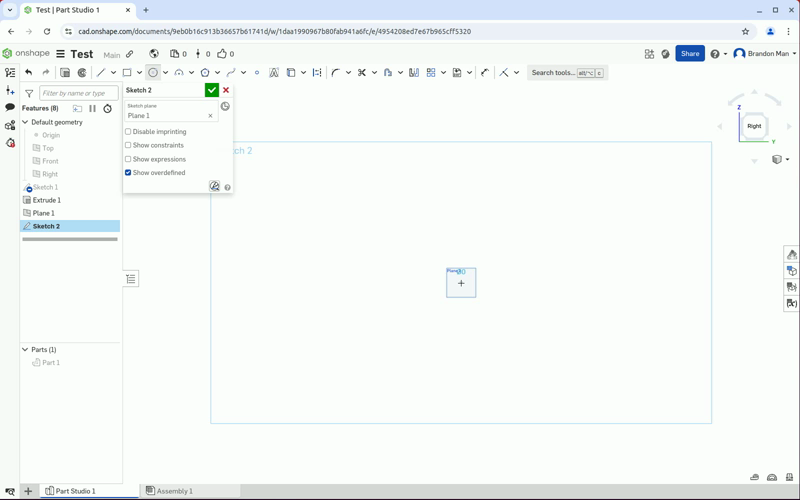
mouse_move(508, 282)
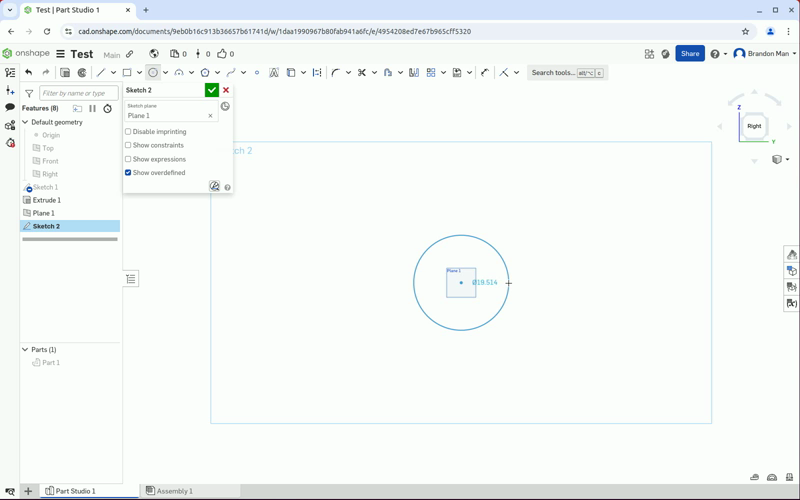
click(508, 282)
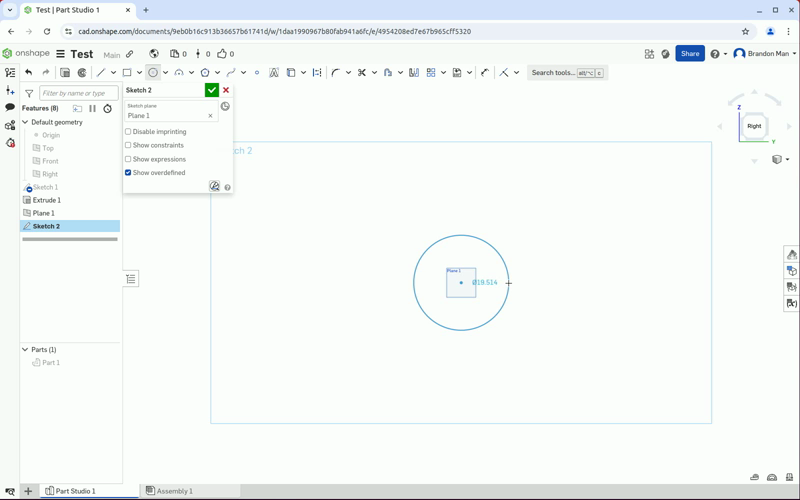
key(esc)
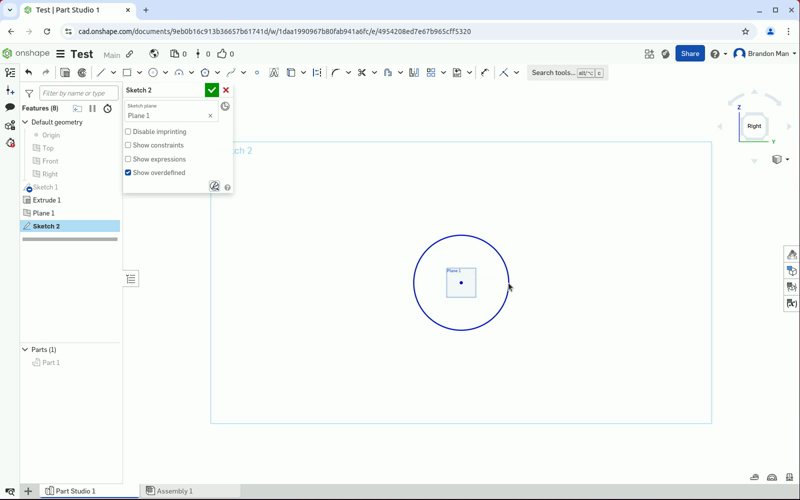
mouse_move(437, 278)
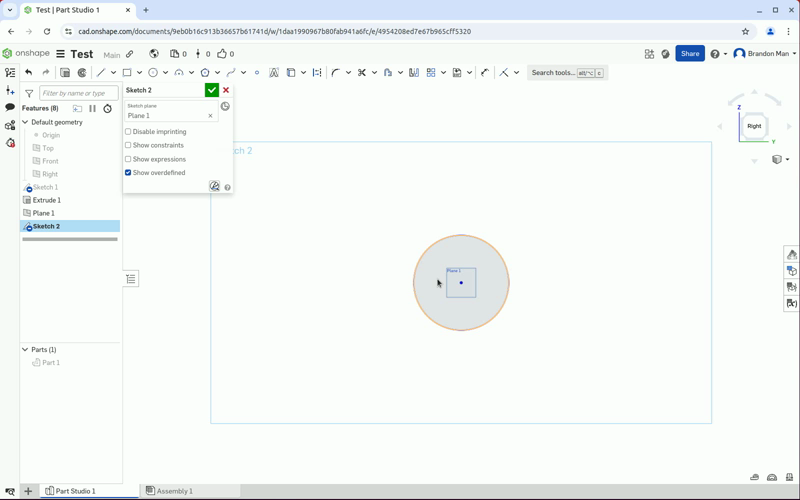
click(437, 278)
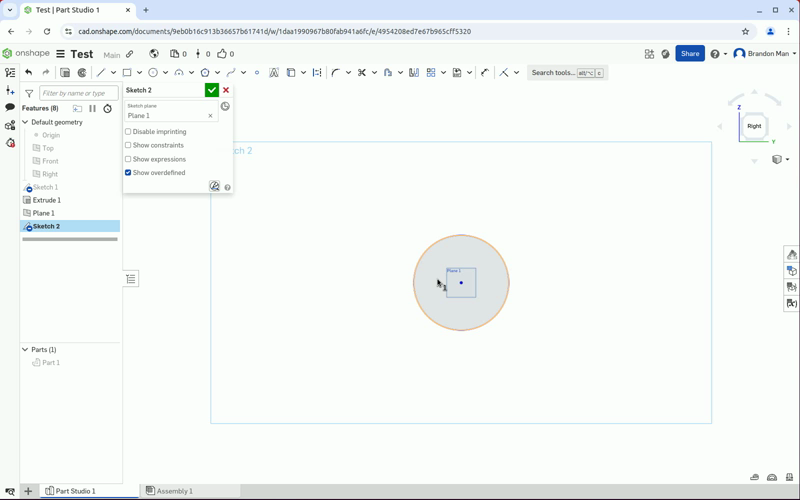
mouse_move(73, 352)
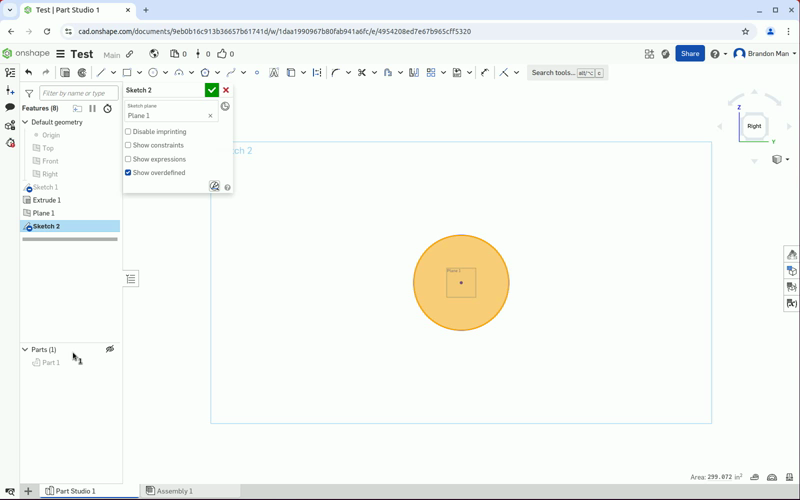
key(shift+y)
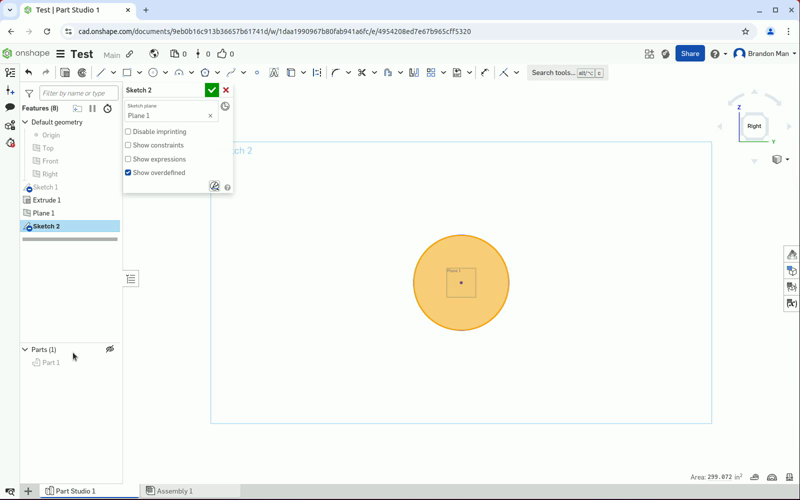
key(shift+e)
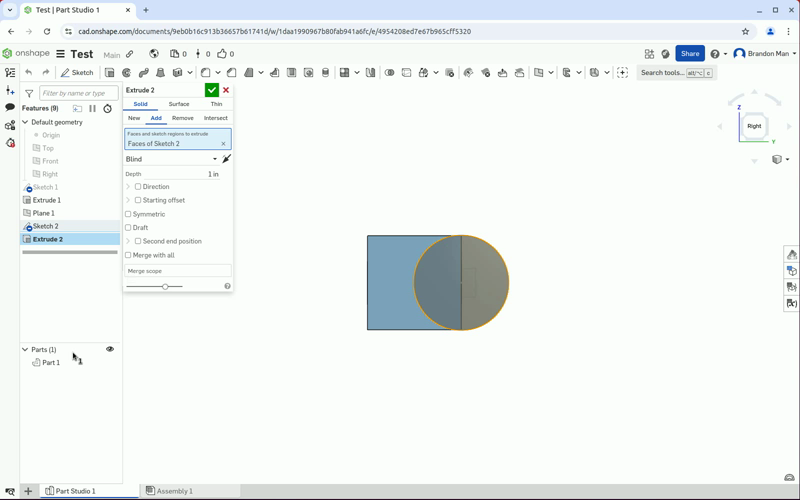
mouse_move(143, 106)
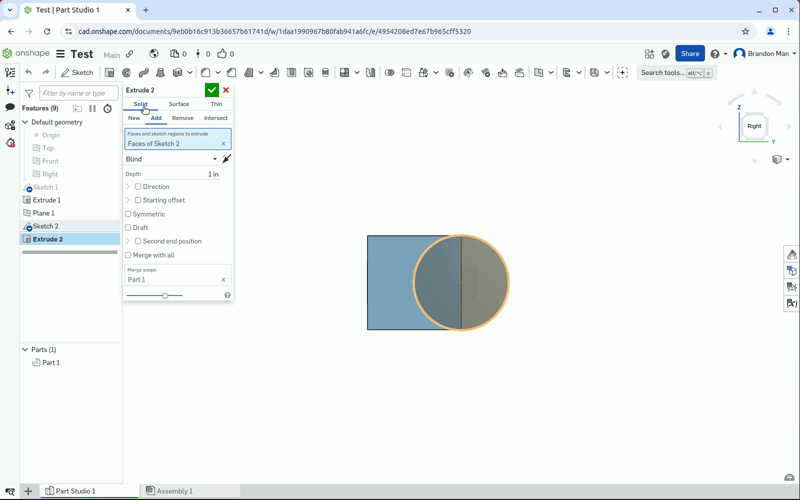
click(143, 106)
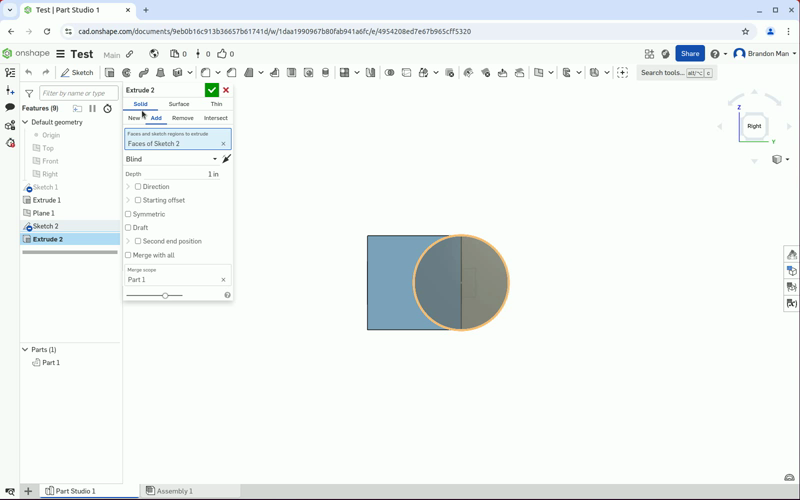
mouse_move(137, 120)
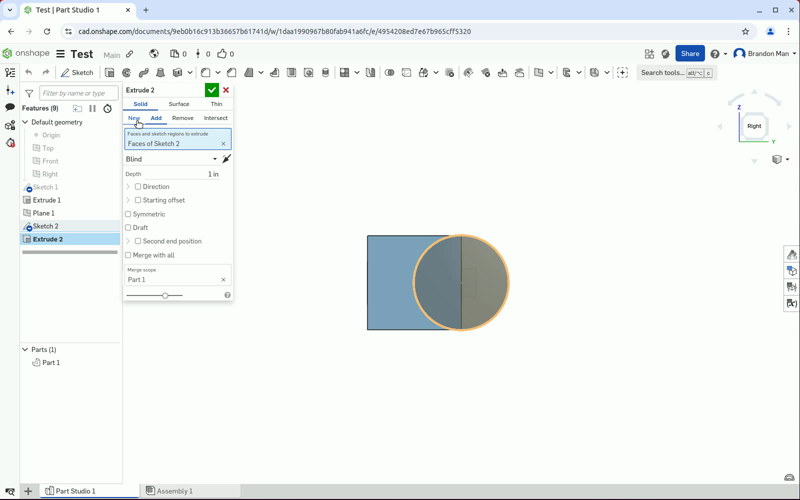
click(137, 120)
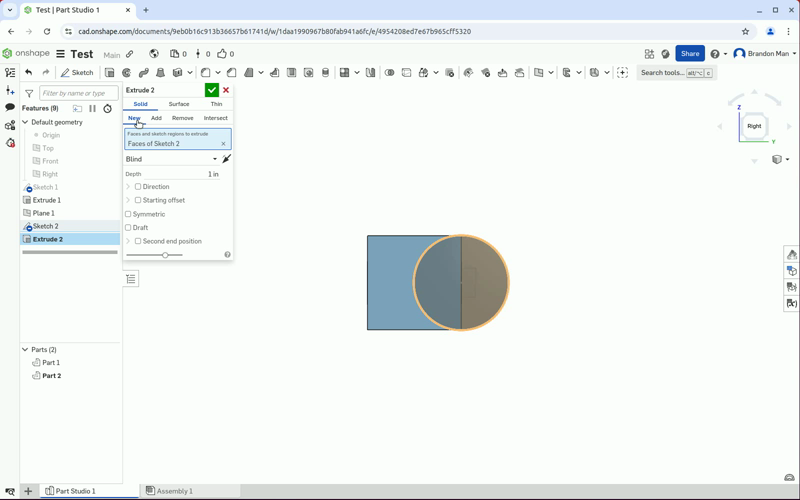
key(tab, 4)
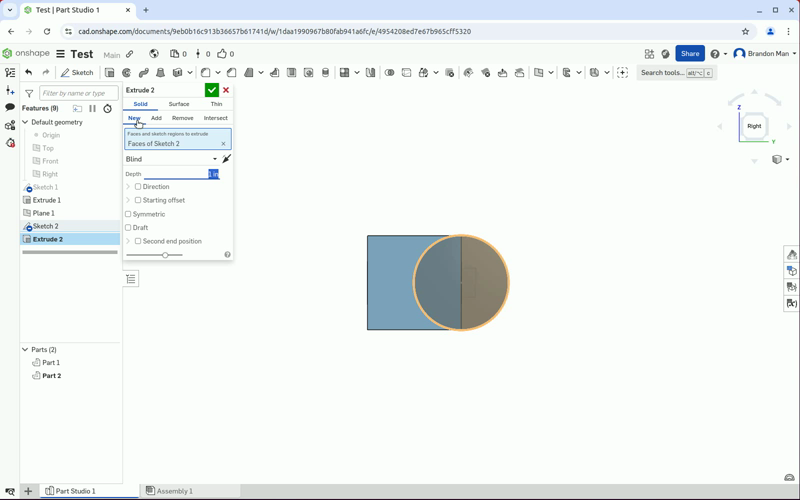
text(3.851)
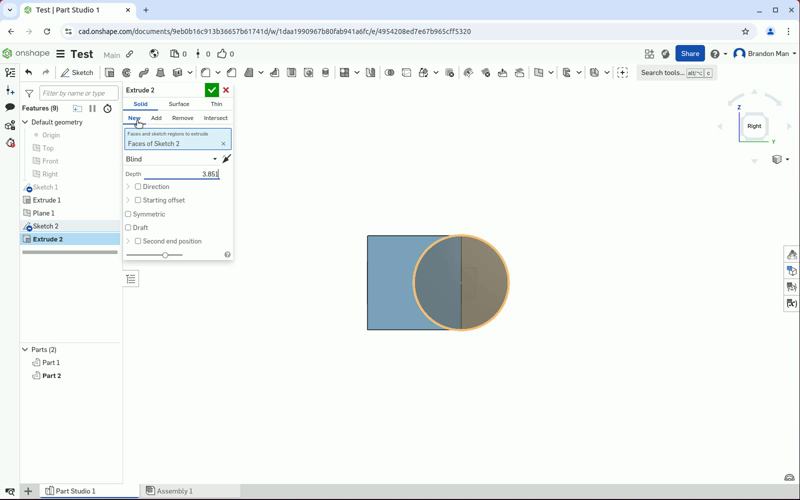
key(enter)
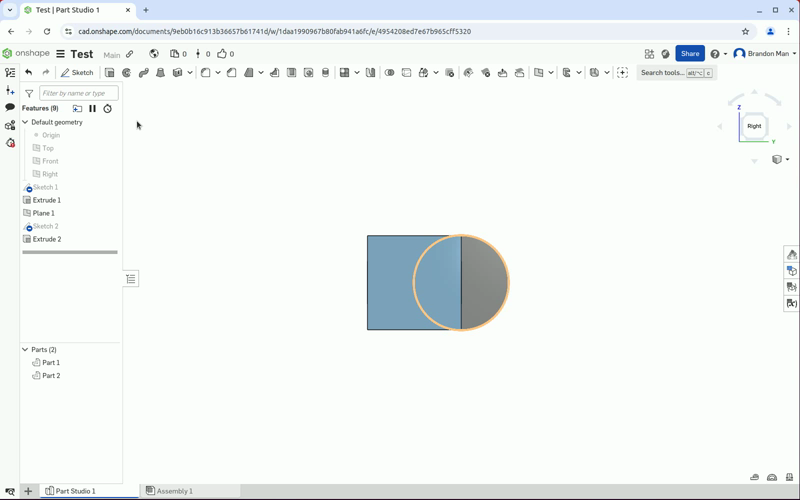
key(shift+h)
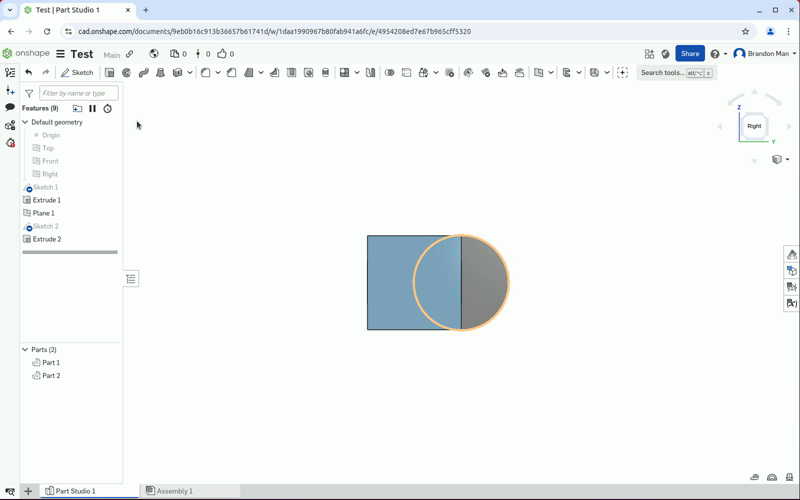
key(shift+h)
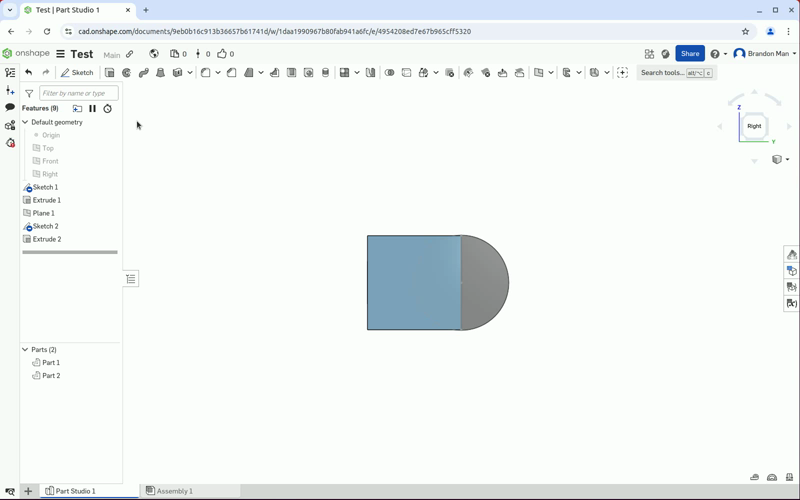
key(shift+7)
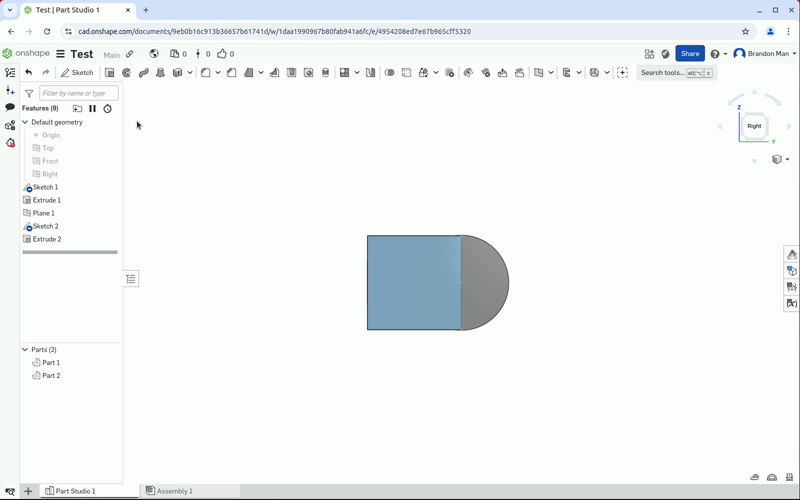
key(right, 2)
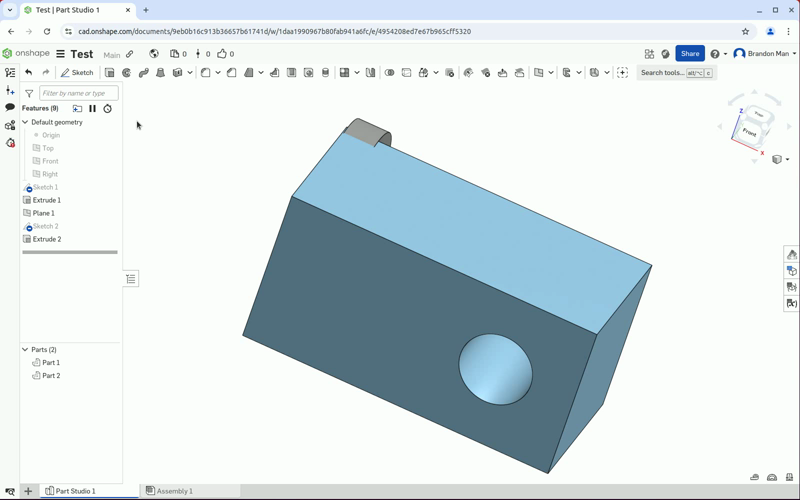
key(down, 2)
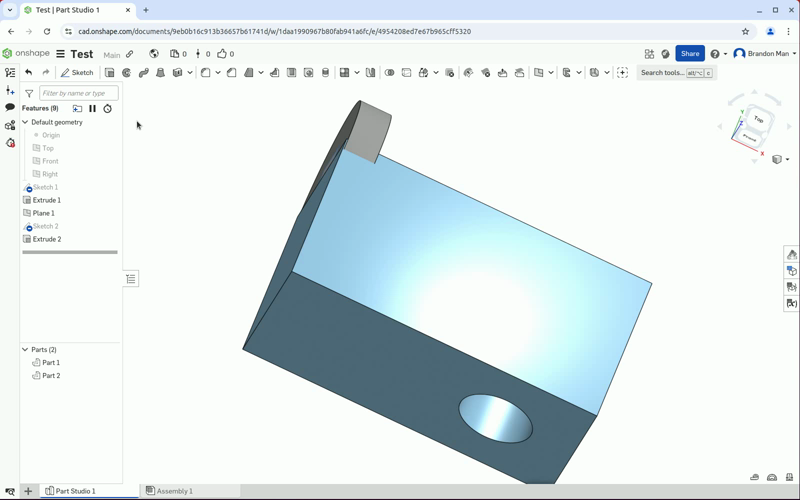
key(up, 2)
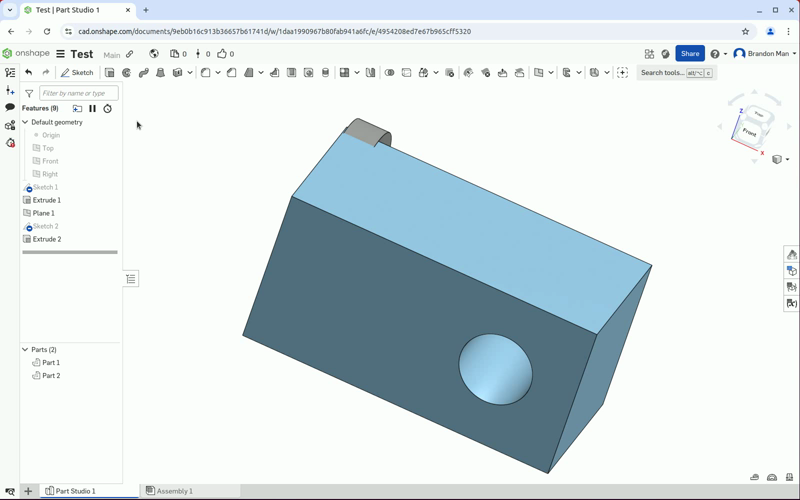
key(left, 2)
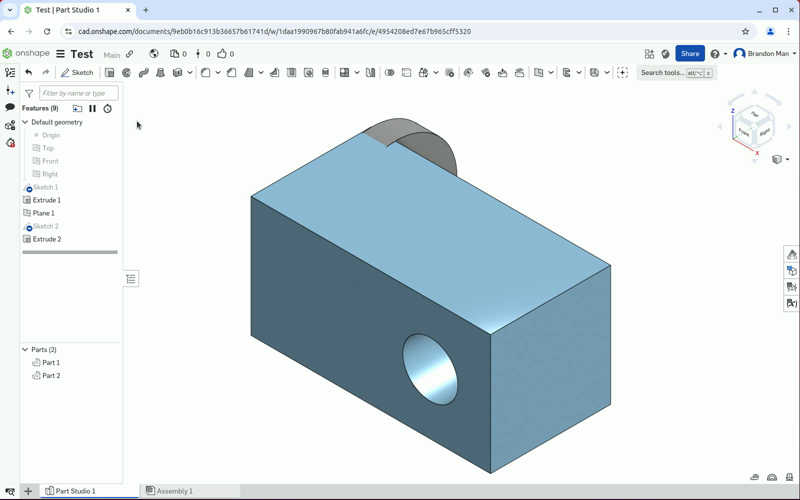
mouse_move(73, 189)
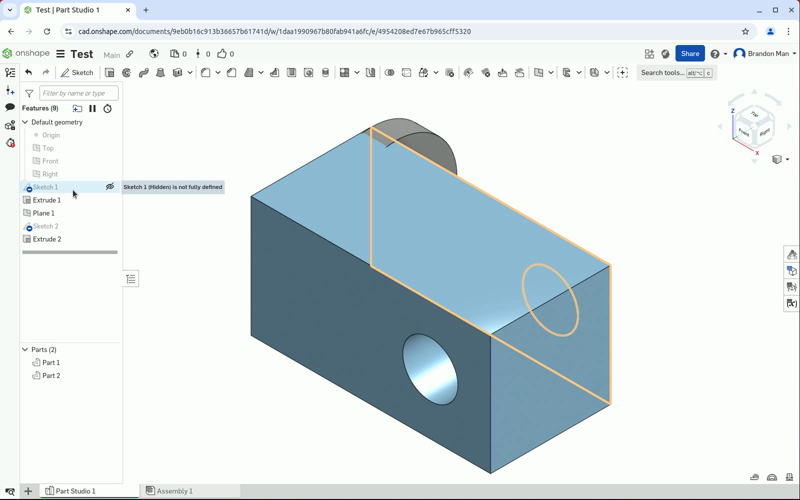
click(73, 189)